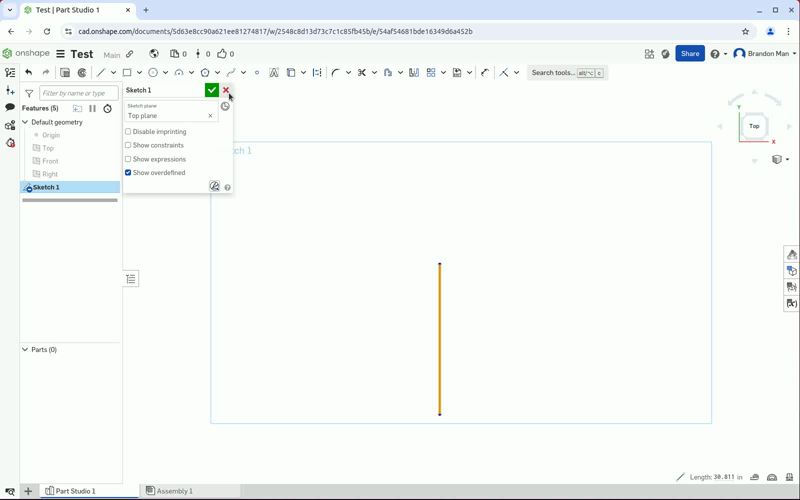
key(shift+h)
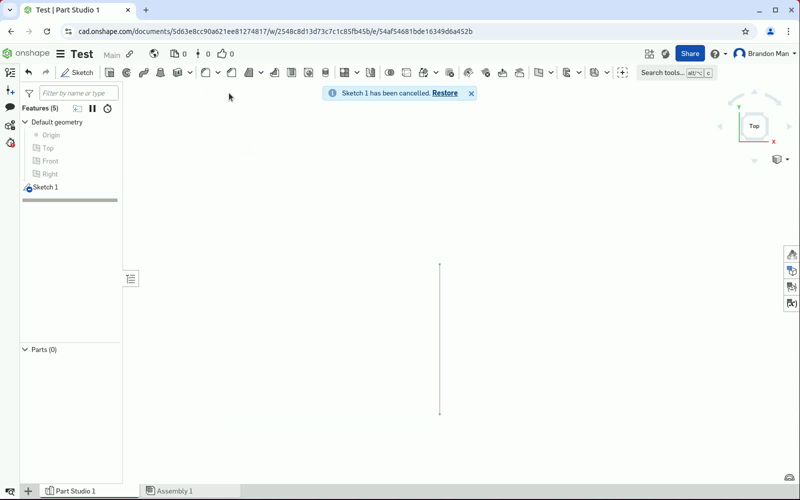
key(shift+s)
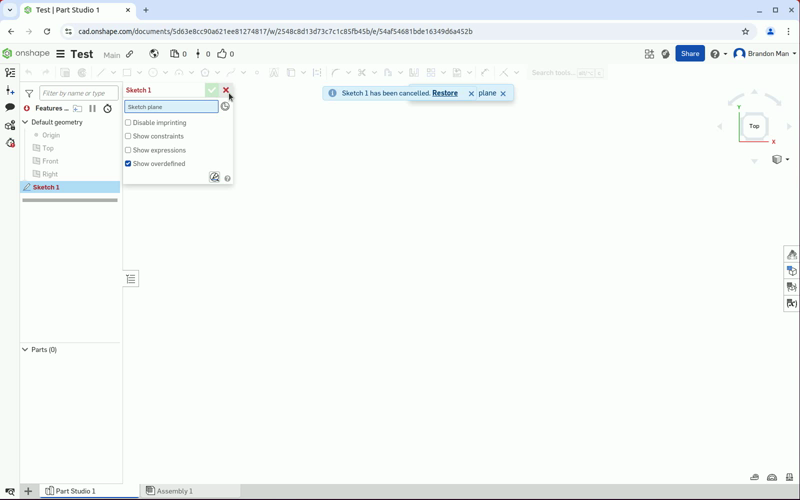
mouse_move(73, 150)
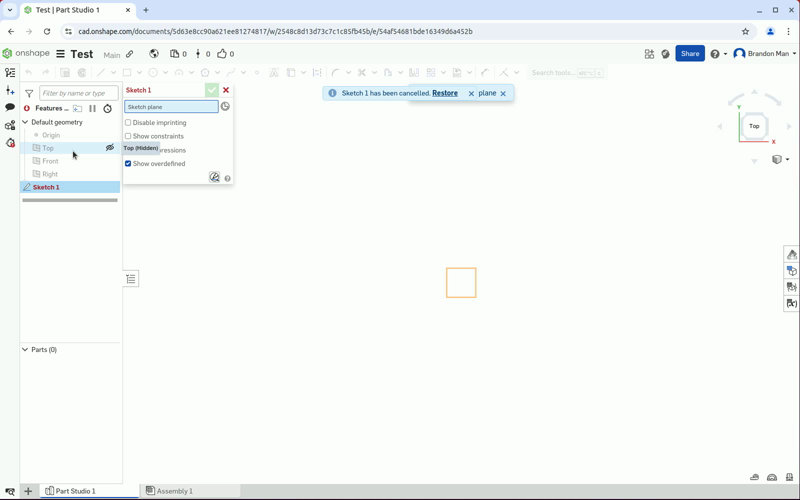
click(73, 150)
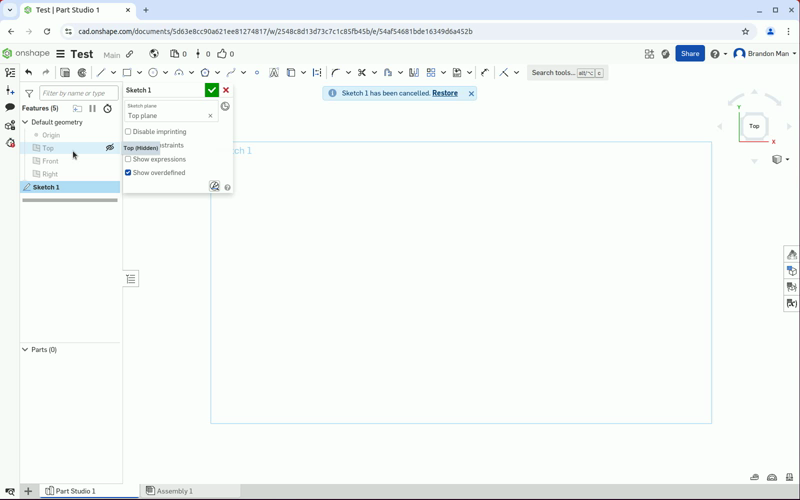
mouse_move(73, 352)
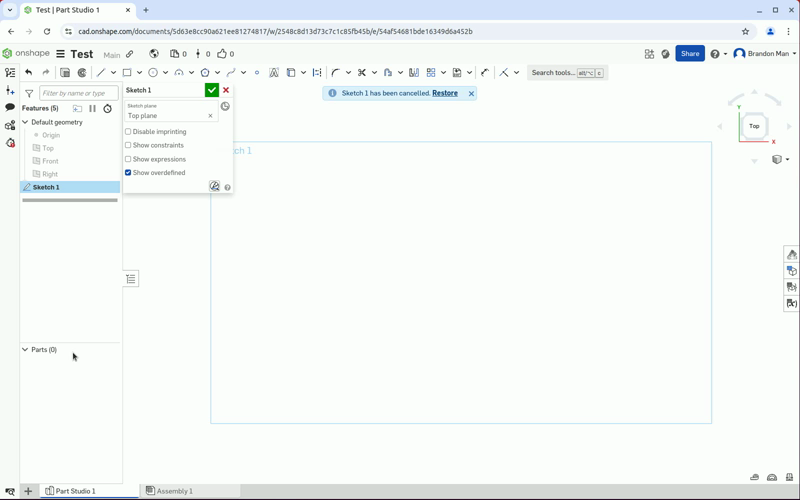
key(y)
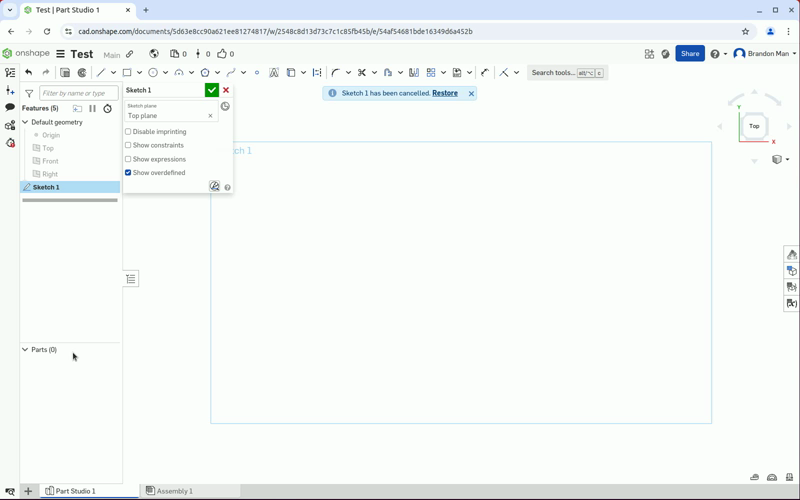
key(l)
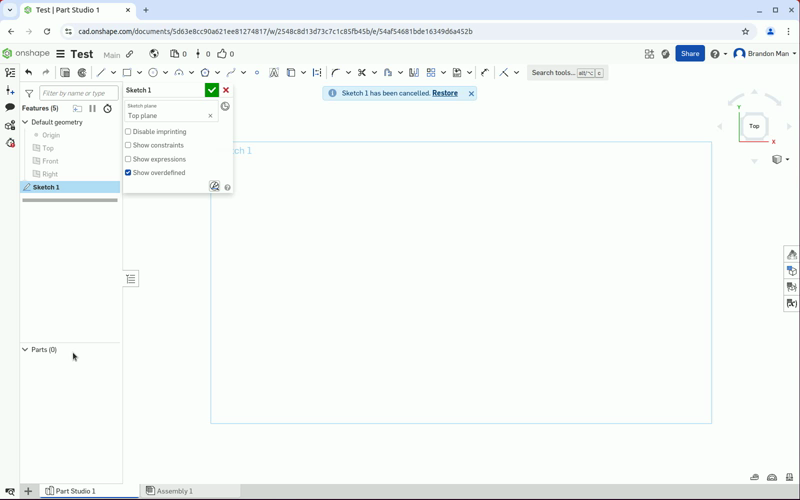
key_down(shift)
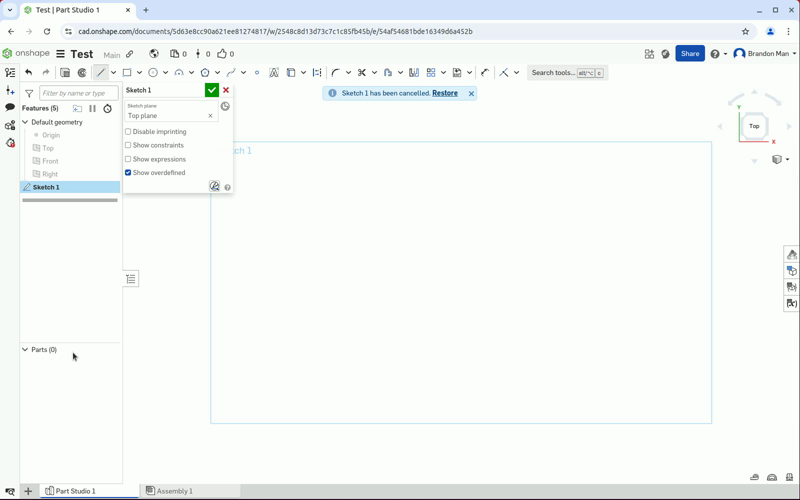
mouse_move(348, 395)
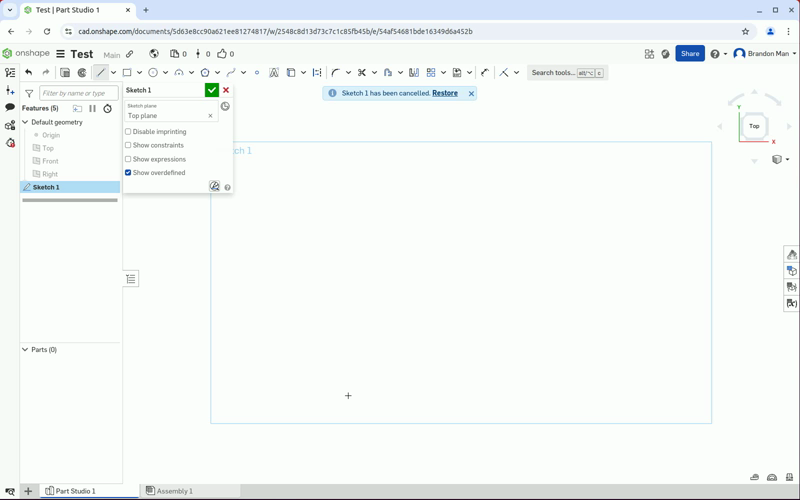
click(348, 395)
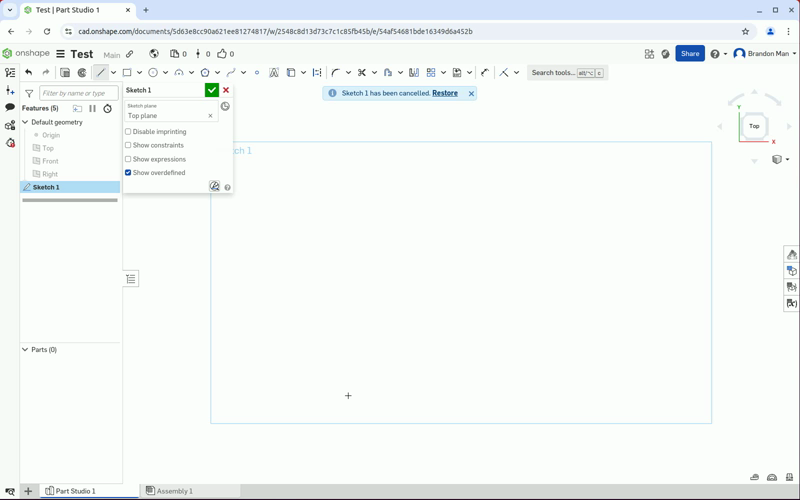
key_up(shift)
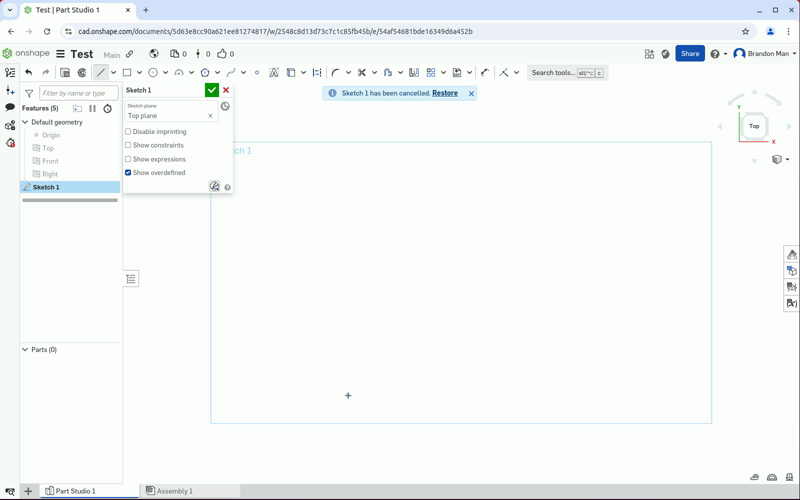
key_down(shift)
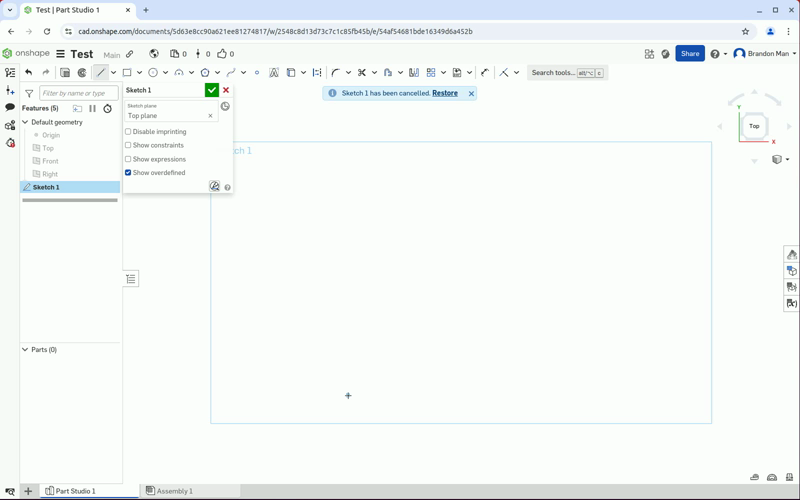
mouse_move(572, 395)
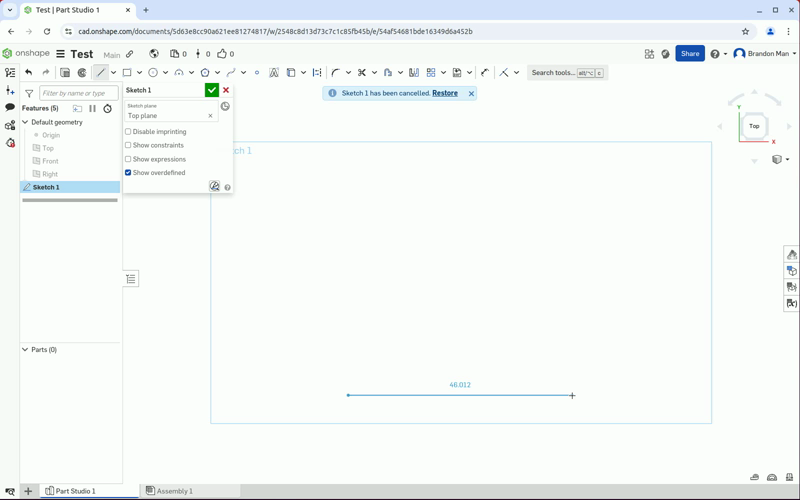
click(572, 395)
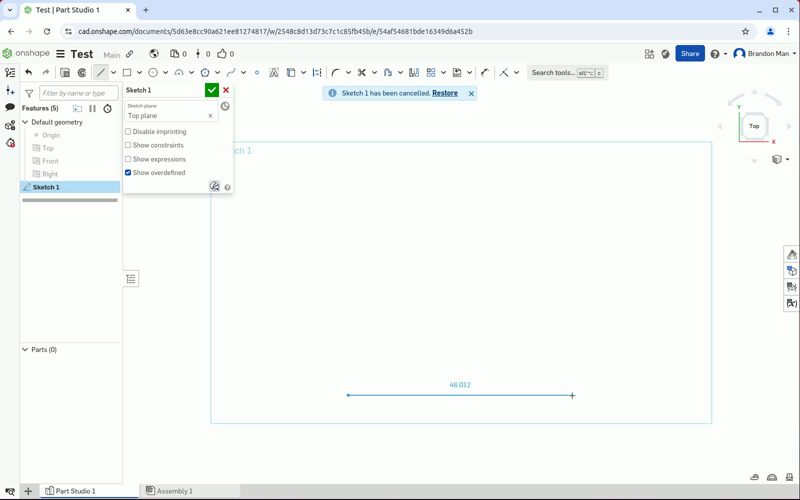
key_up(shift)
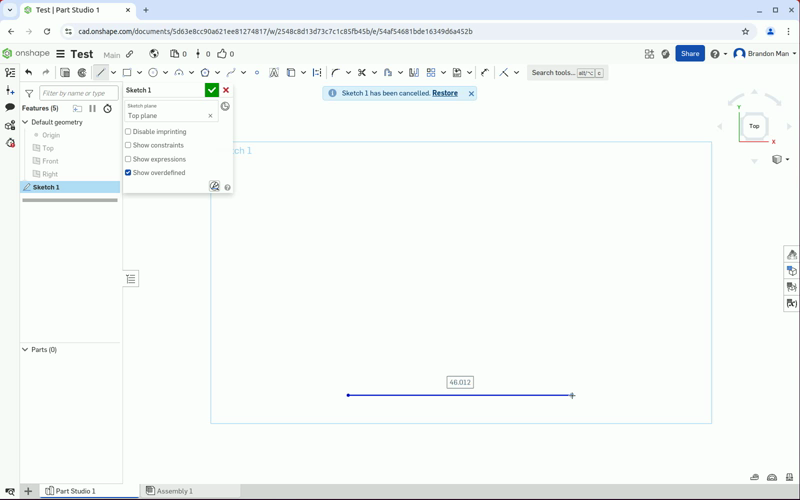
key_down(shift)
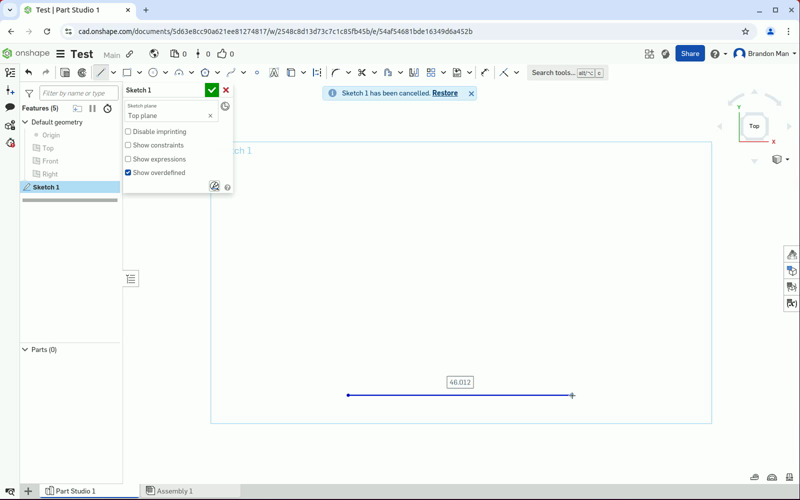
mouse_move(572, 171)
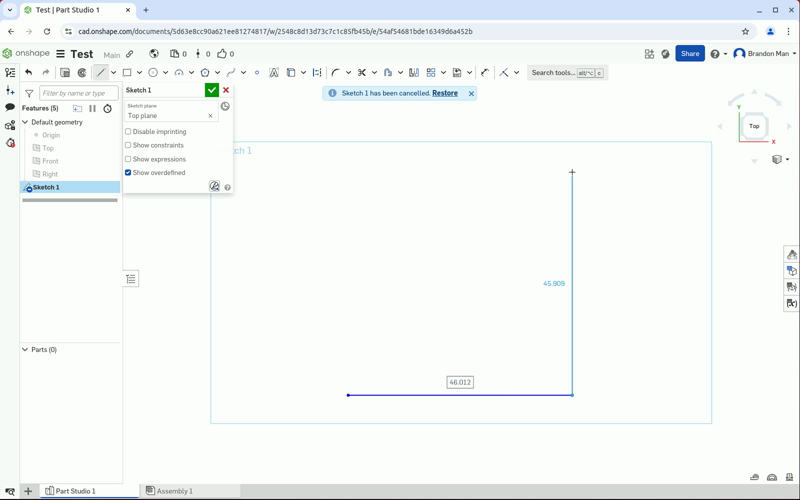
click(572, 171)
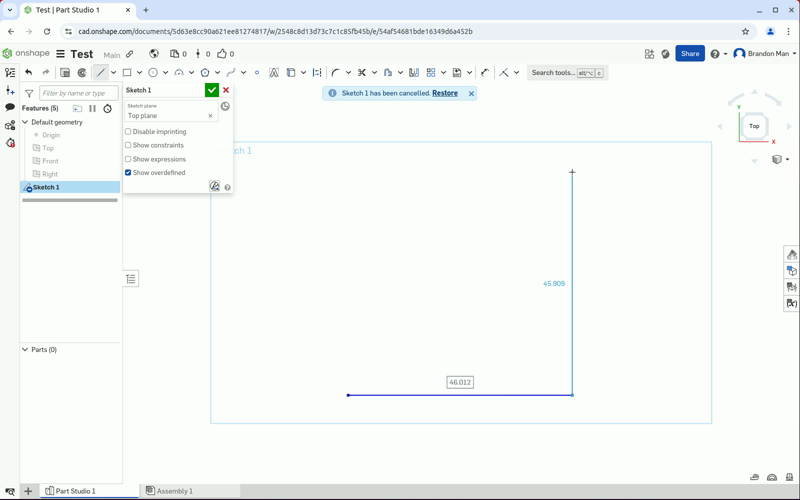
key_up(shift)
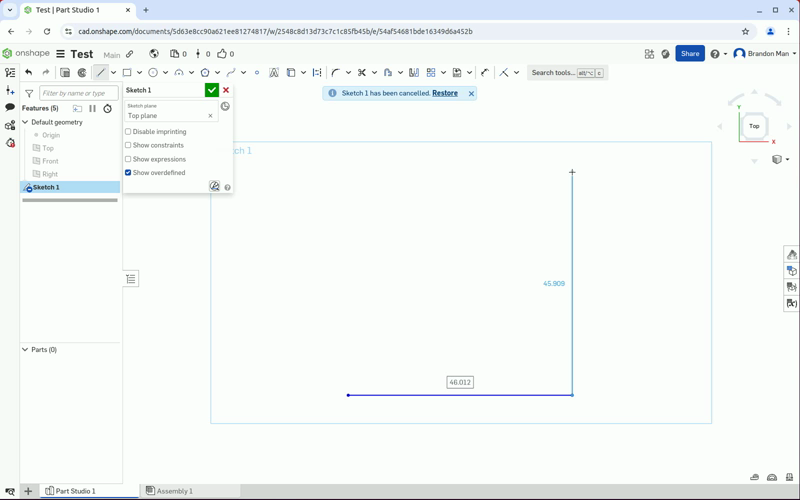
key_down(shift)
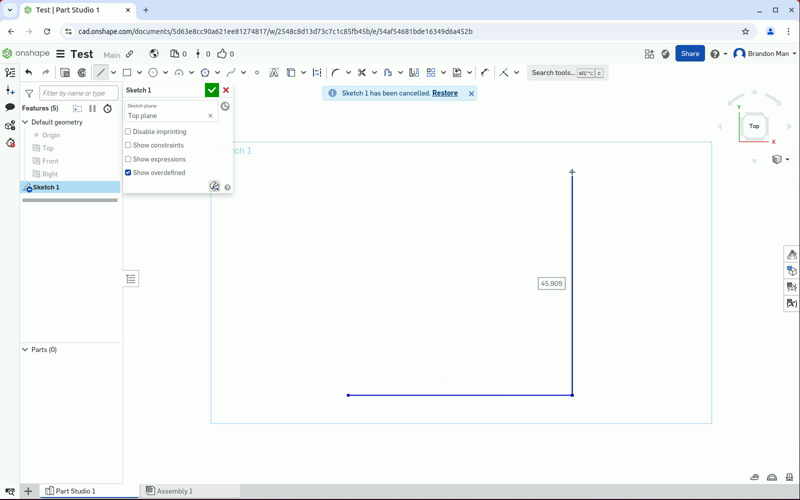
mouse_move(348, 171)
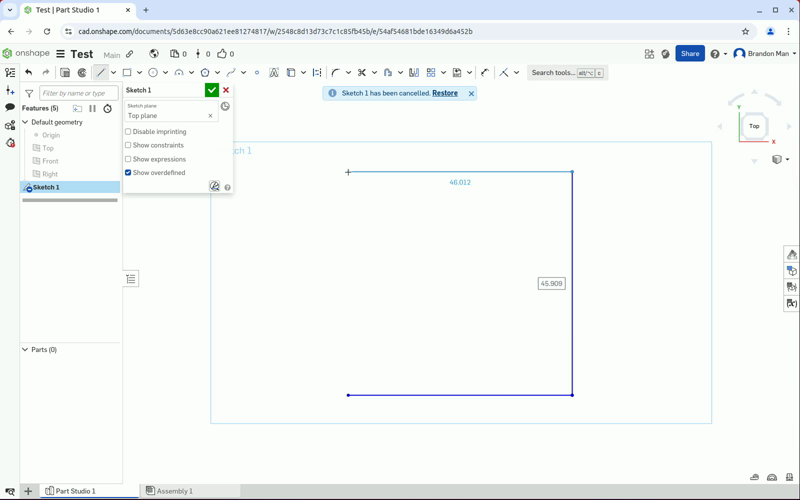
click(348, 171)
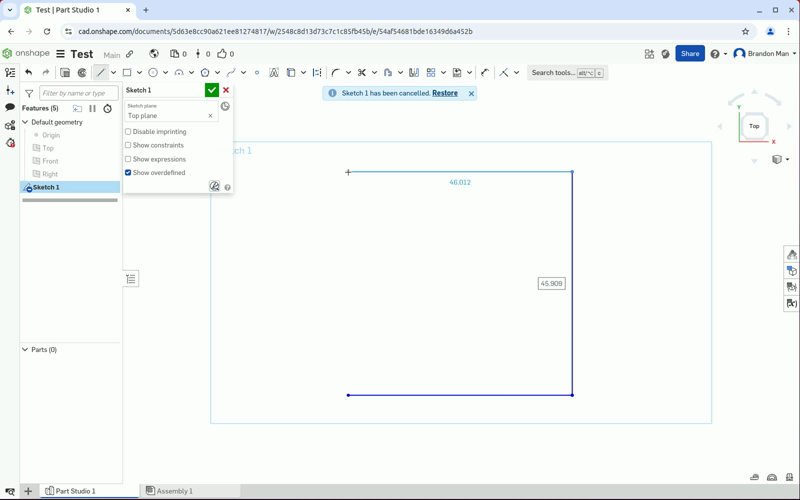
key_up(shift)
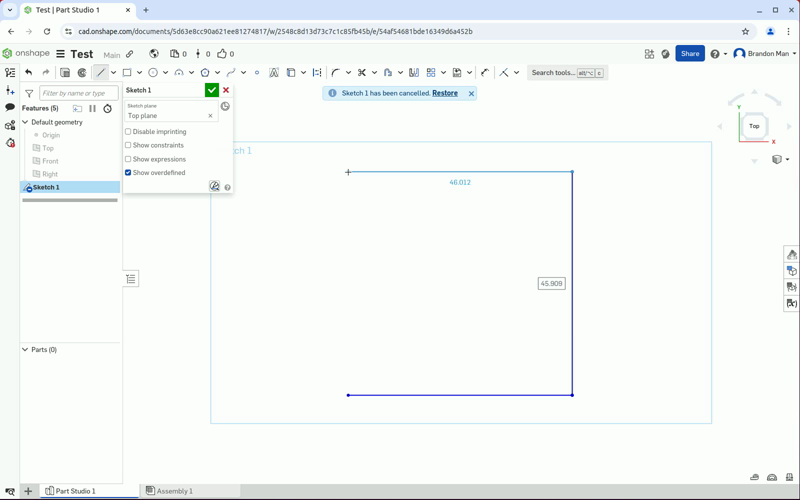
key_down(shift)
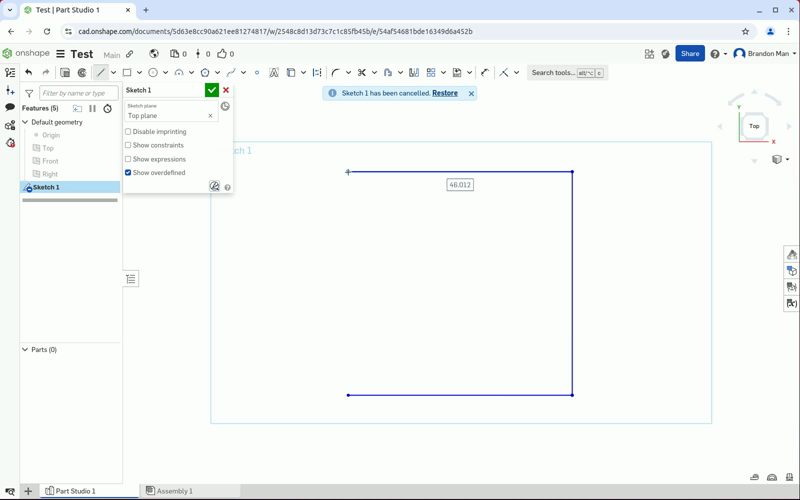
mouse_move(348, 395)
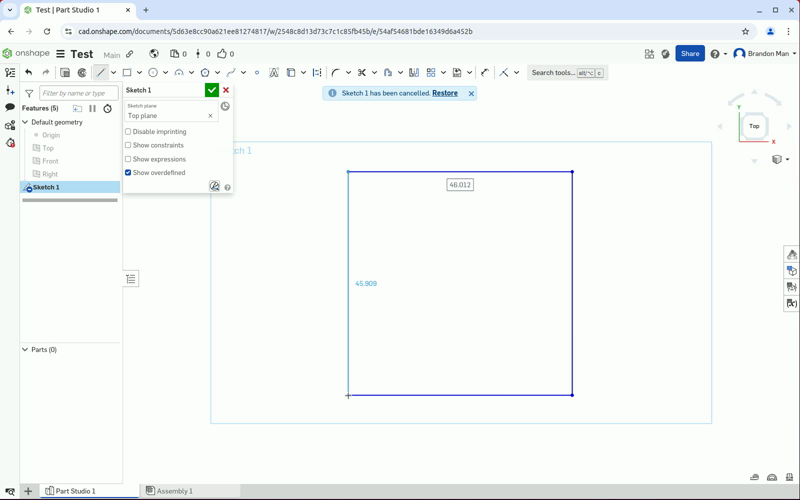
key_up(shift)
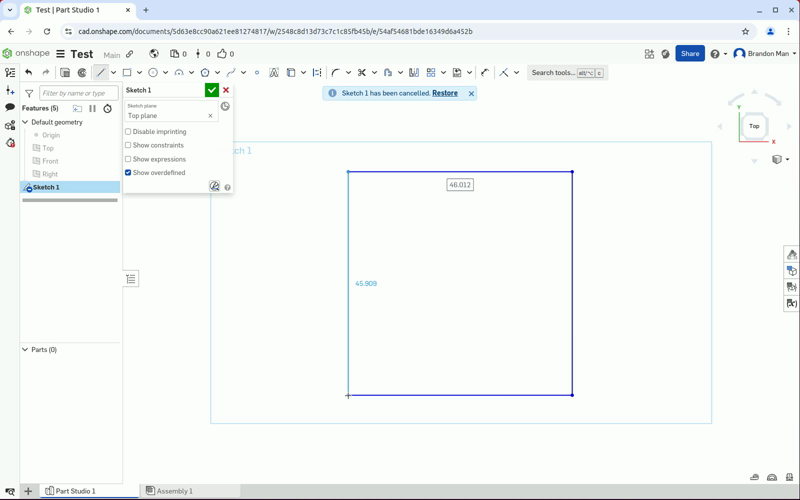
click(348, 395)
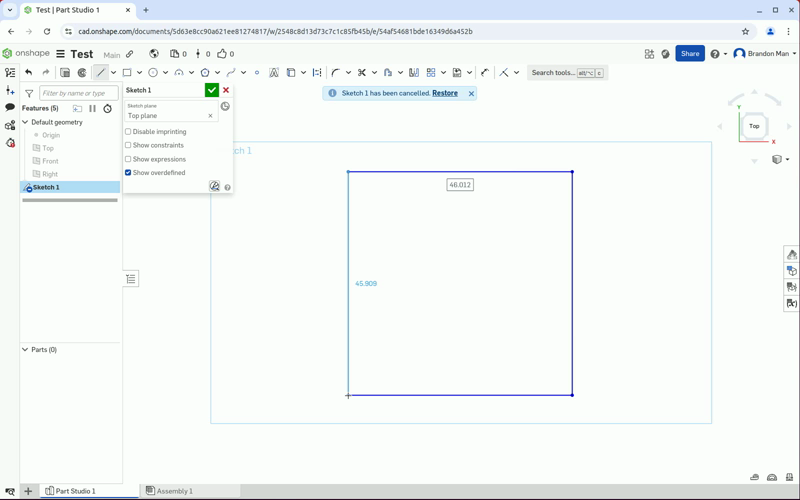
key(esc)
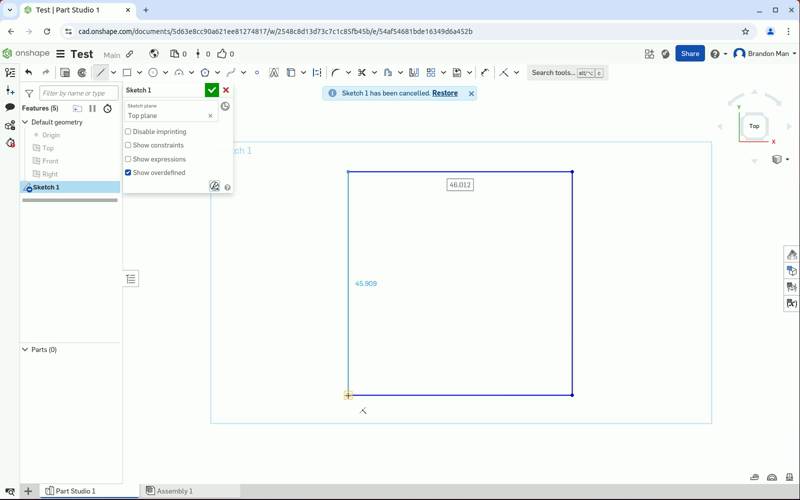
mouse_move(532, 246)
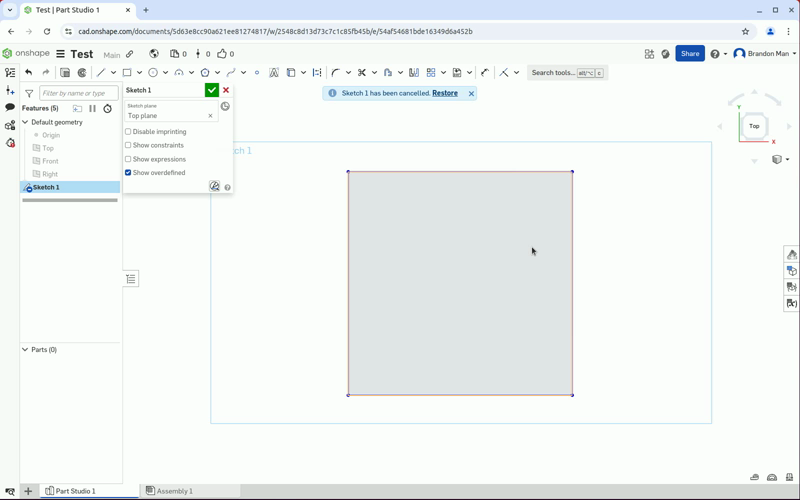
click(532, 246)
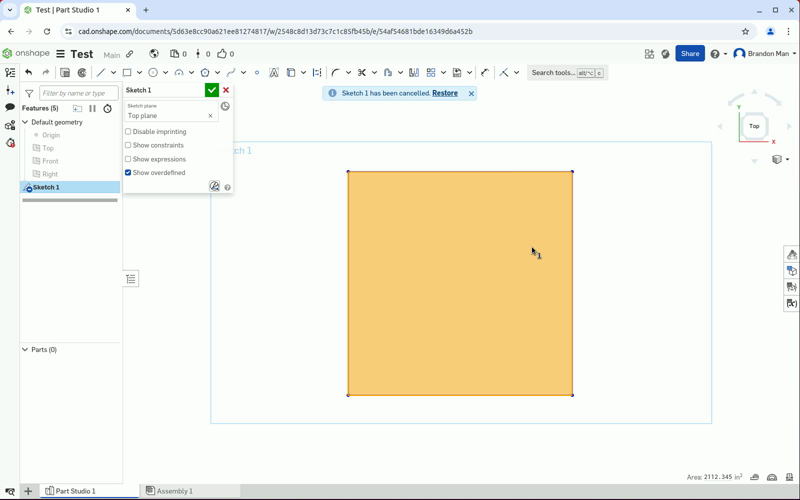
mouse_move(73, 352)
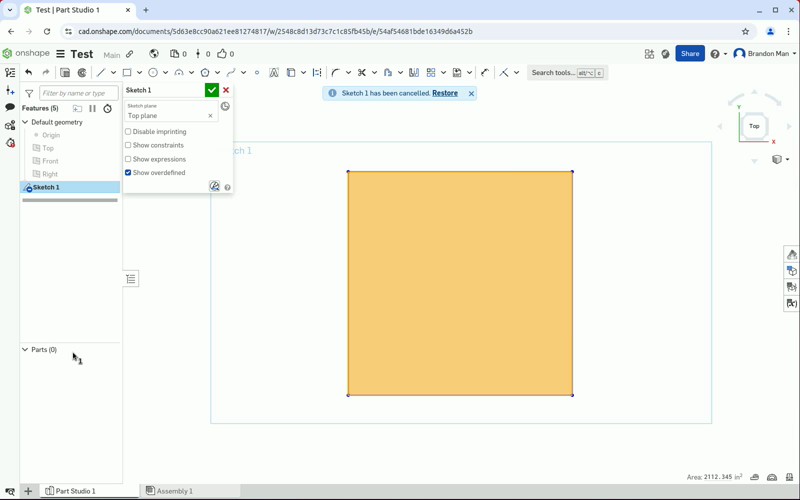
key(shift+y)
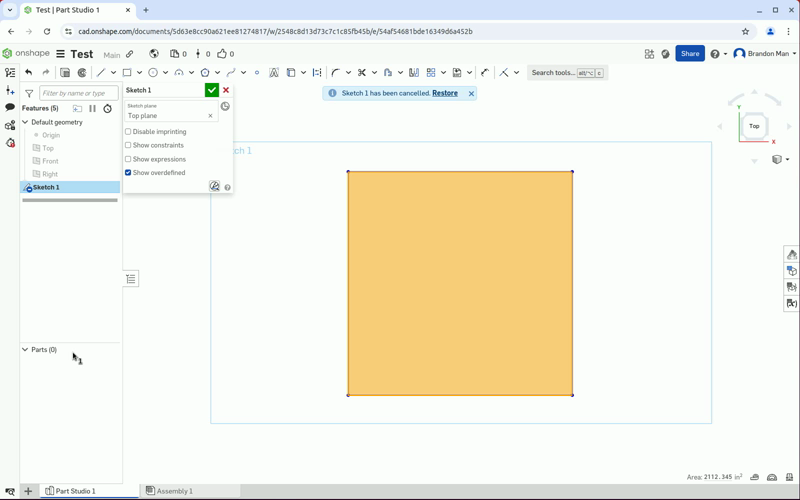
key(shift+e)
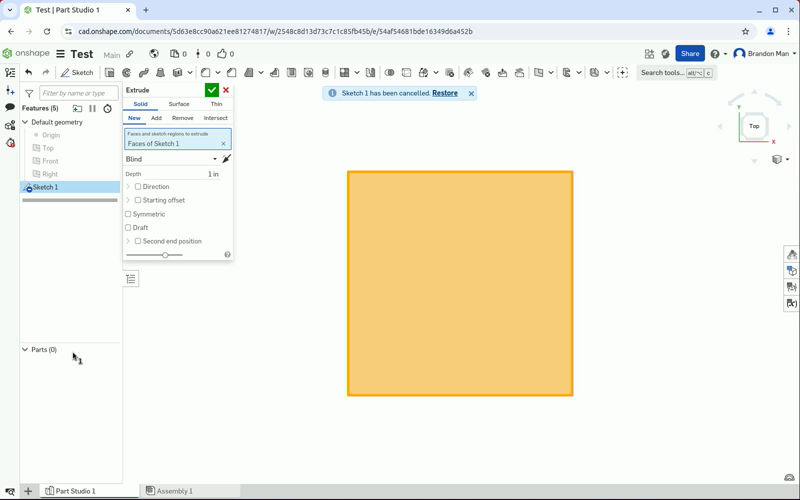
mouse_move(143, 106)
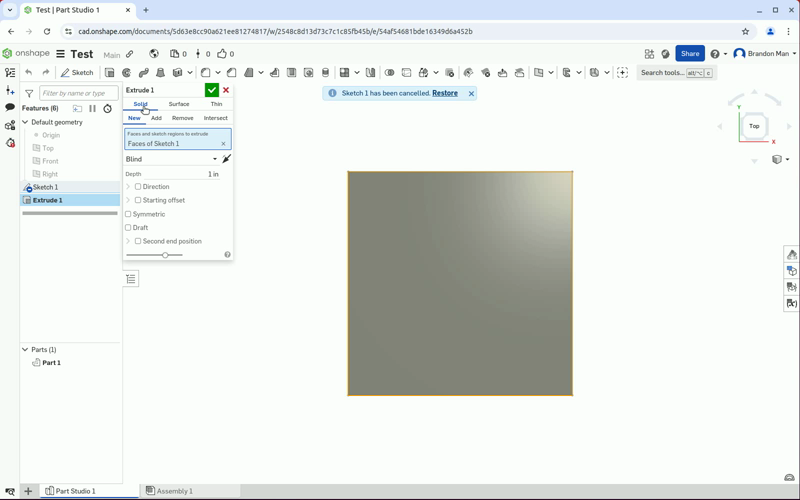
click(143, 106)
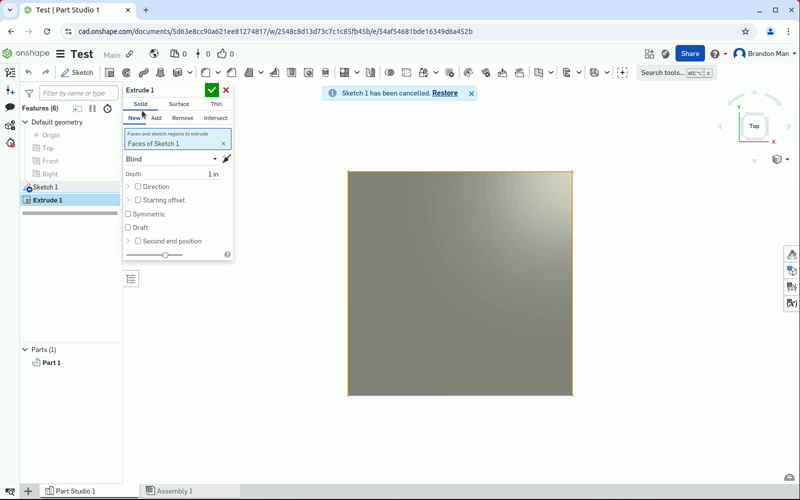
mouse_move(137, 120)
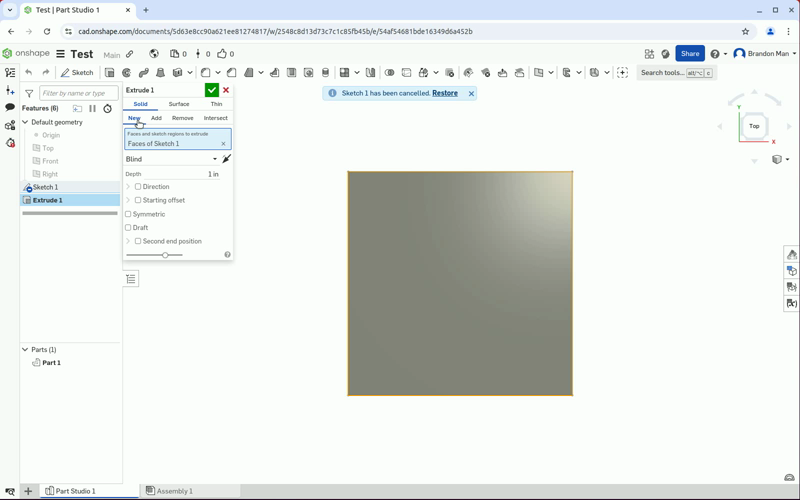
click(137, 120)
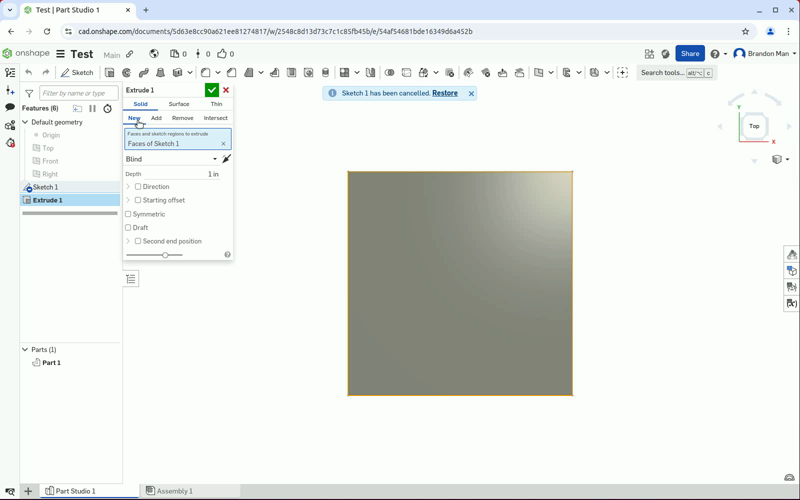
key(tab, 4)
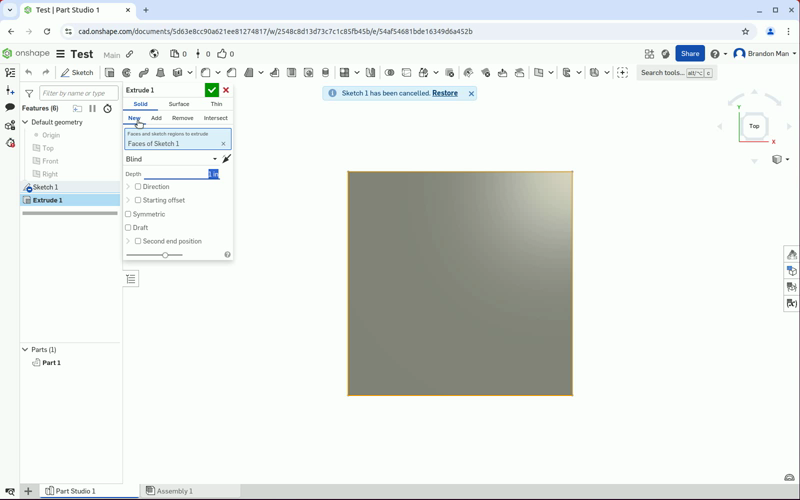
text(14.924)
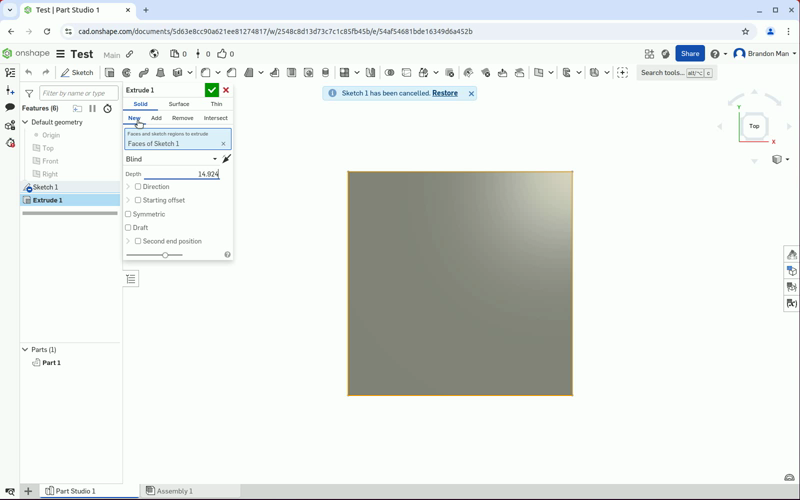
key(tab, 3)
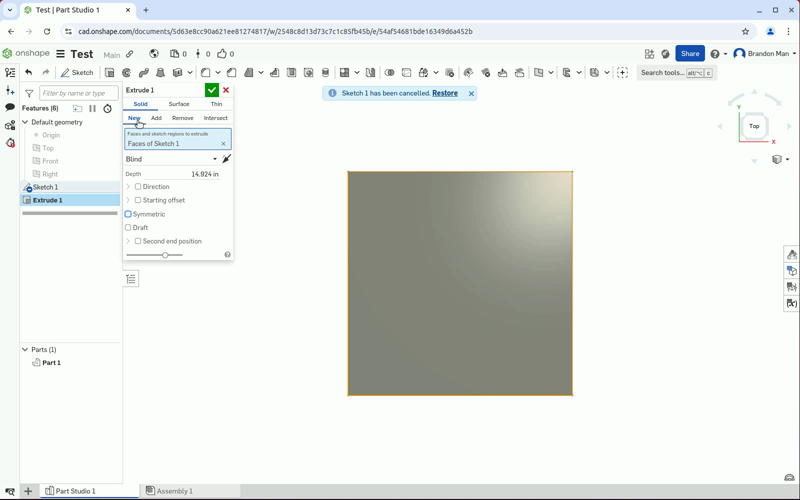
key(space)
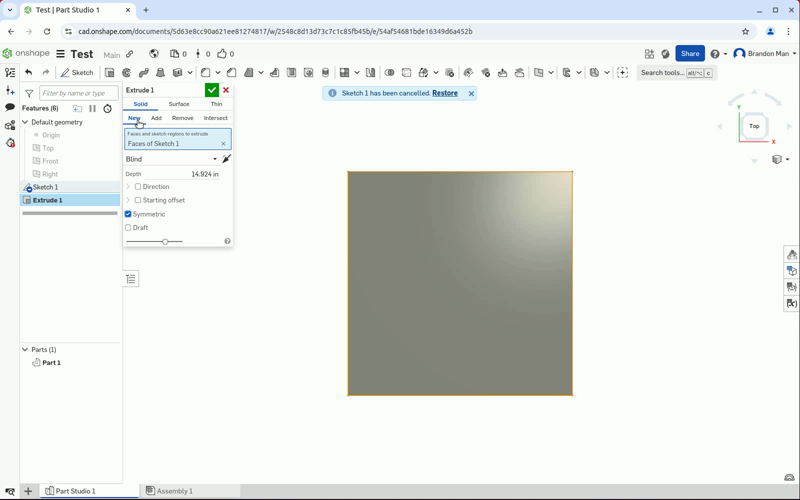
key(enter)
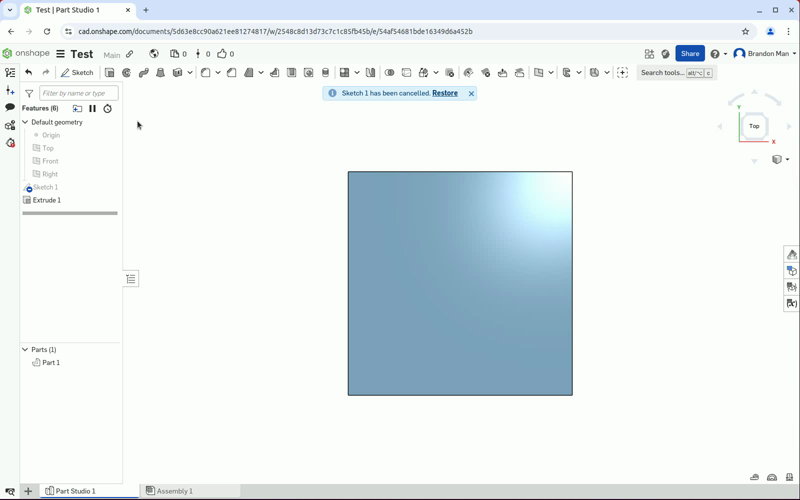
key(shift+h)
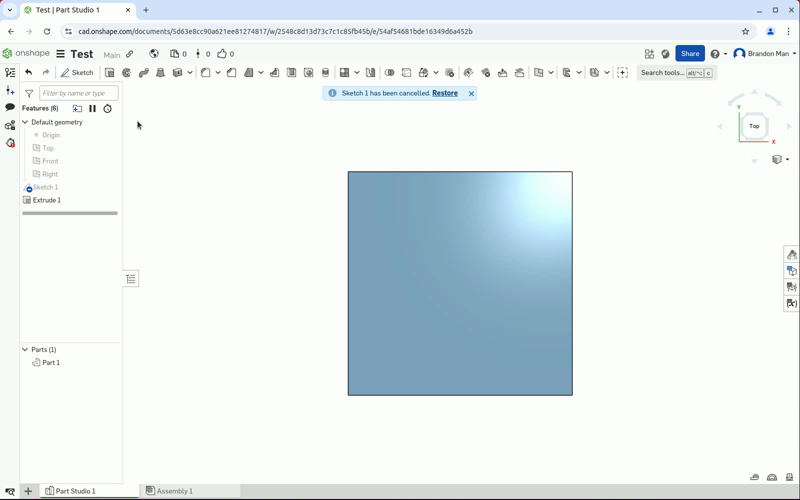
key(shift+h)
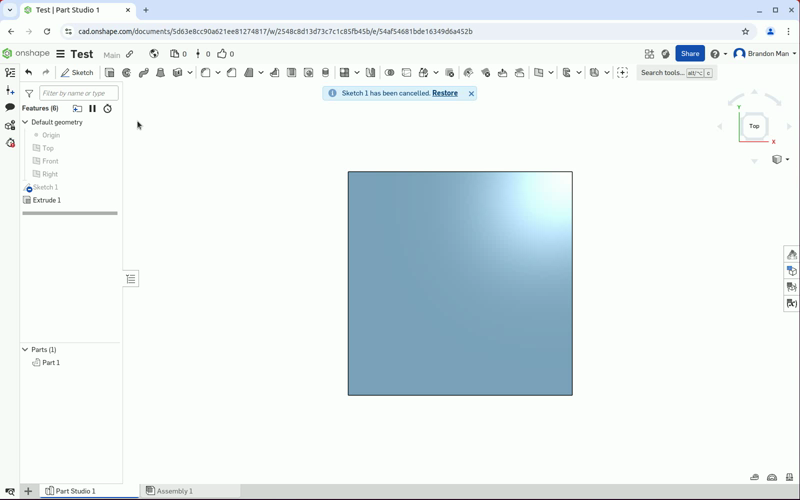
mouse_move(73, 189)
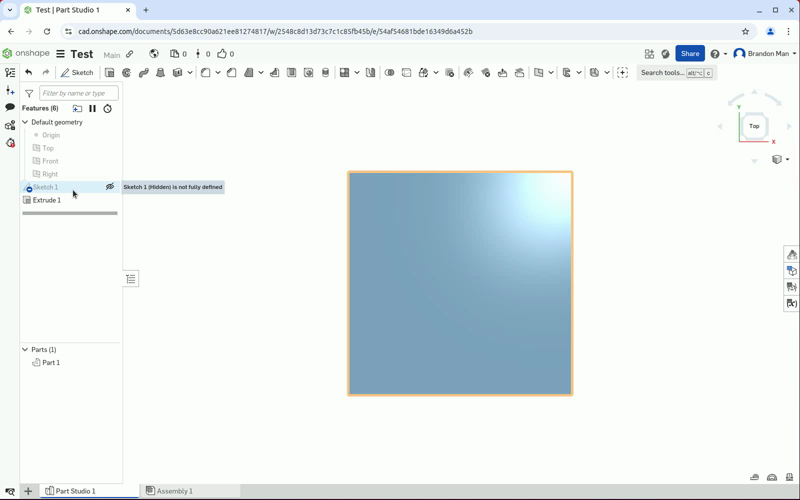
click(73, 189)
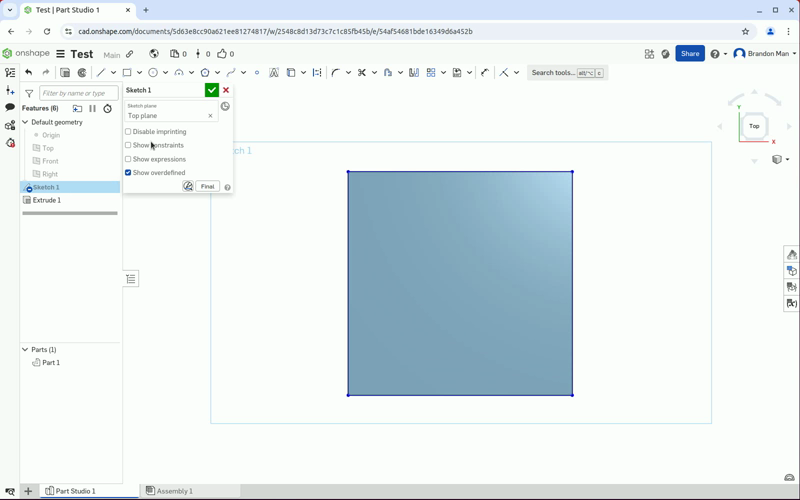
mouse_move(229, 92)
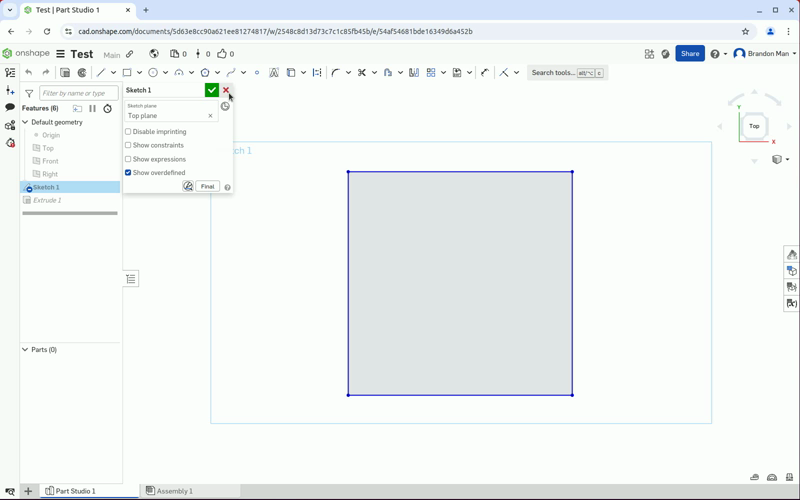
click(229, 92)
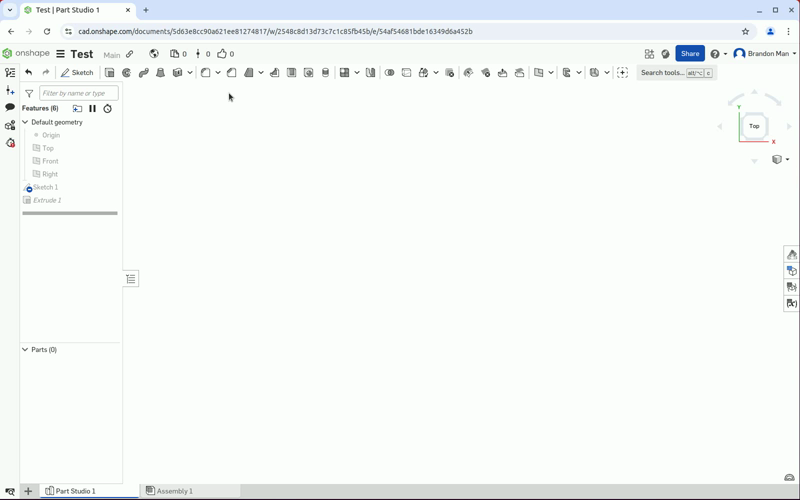
mouse_move(541, 75)
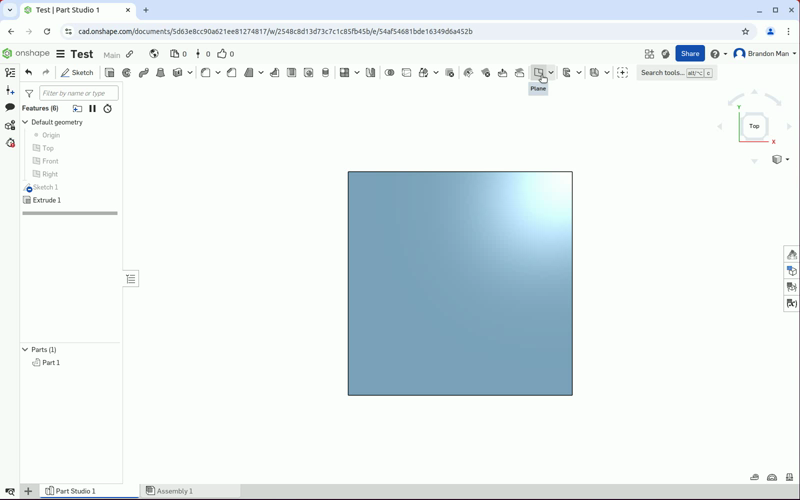
click(541, 75)
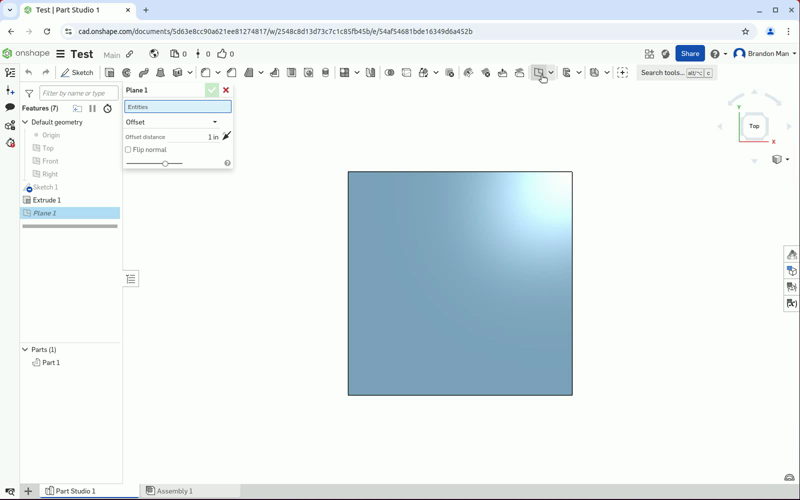
mouse_move(73, 150)
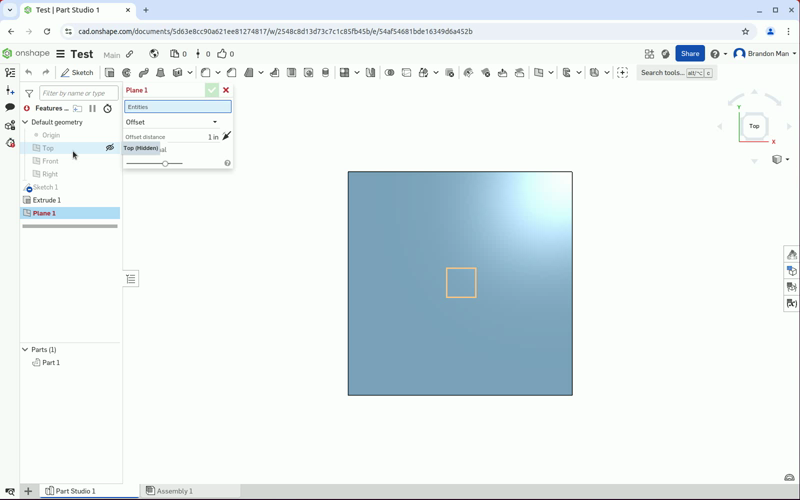
click(73, 150)
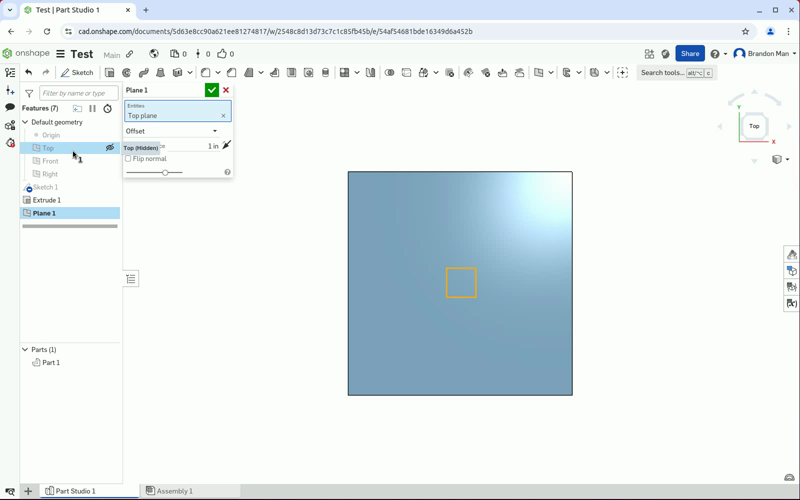
key(tab, 2)
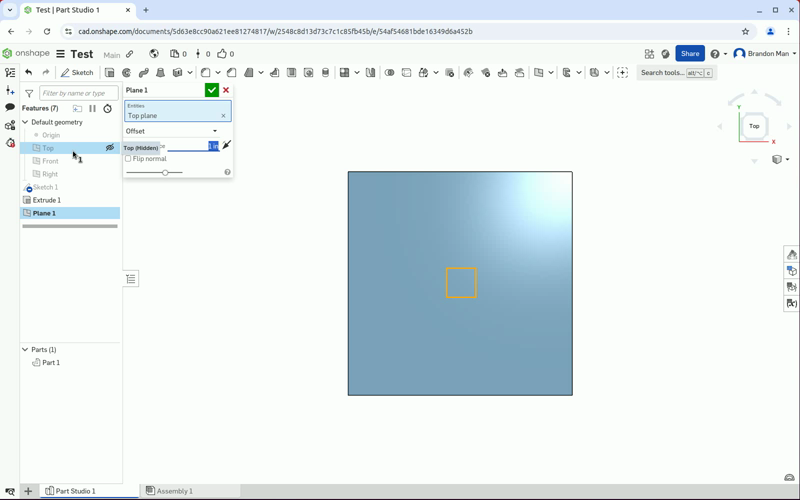
text(7.456)
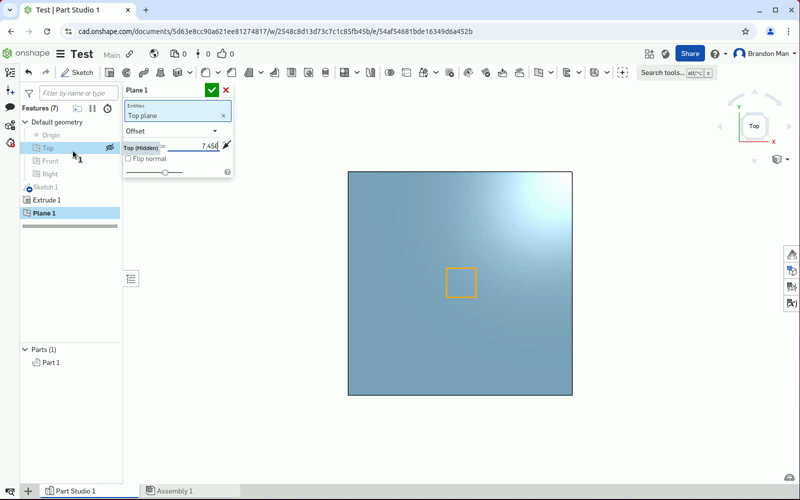
key(enter, 2)
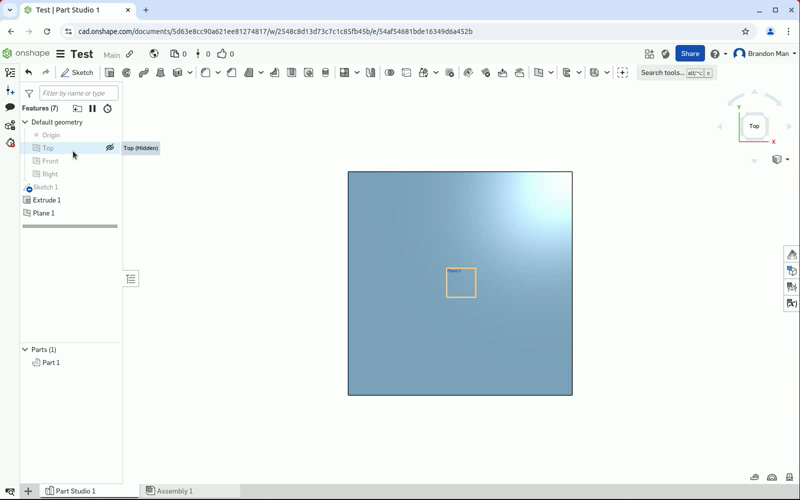
key(shift+s)
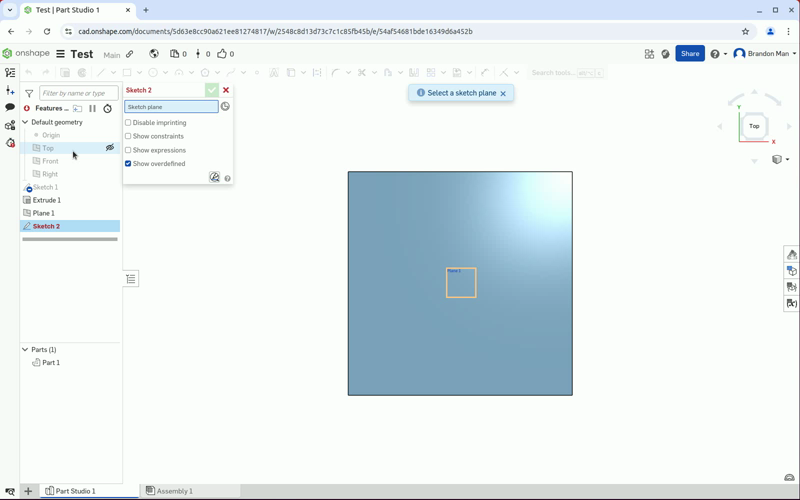
mouse_move(73, 215)
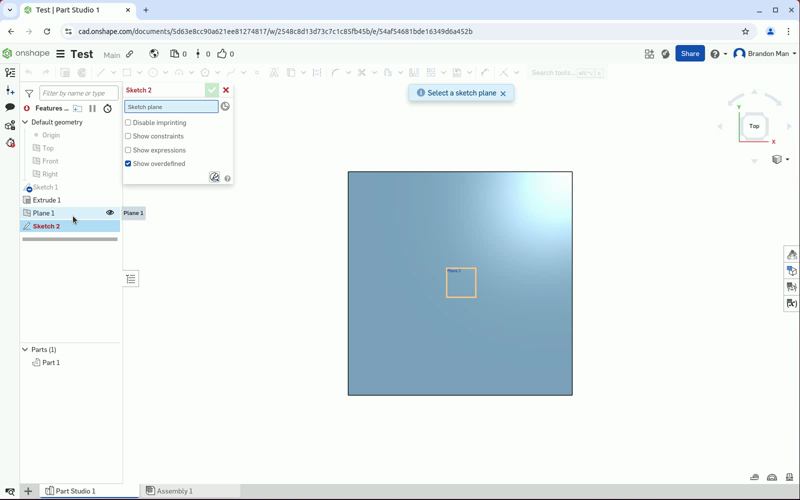
click(73, 215)
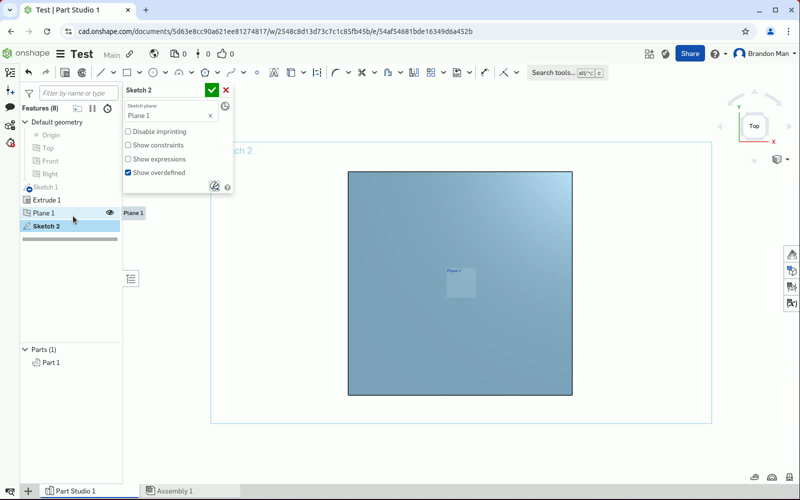
mouse_move(73, 352)
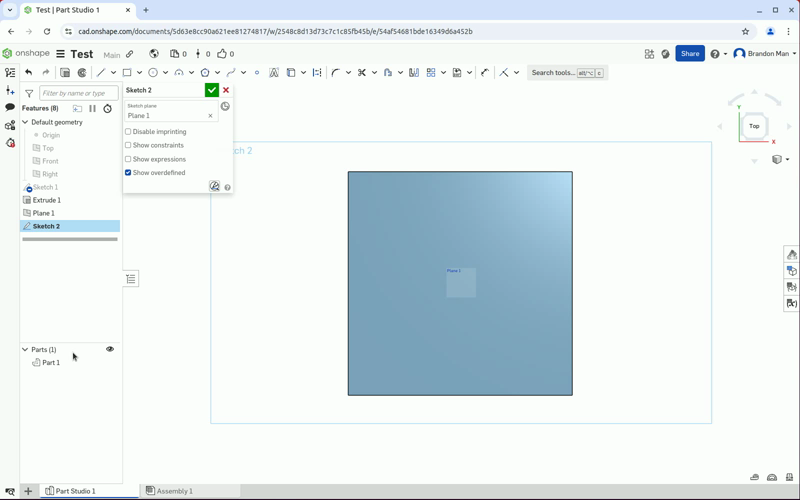
key(y)
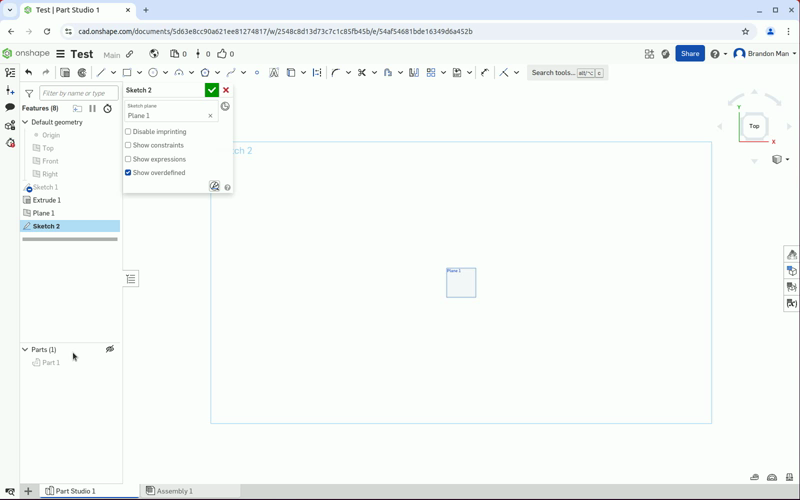
key(c)
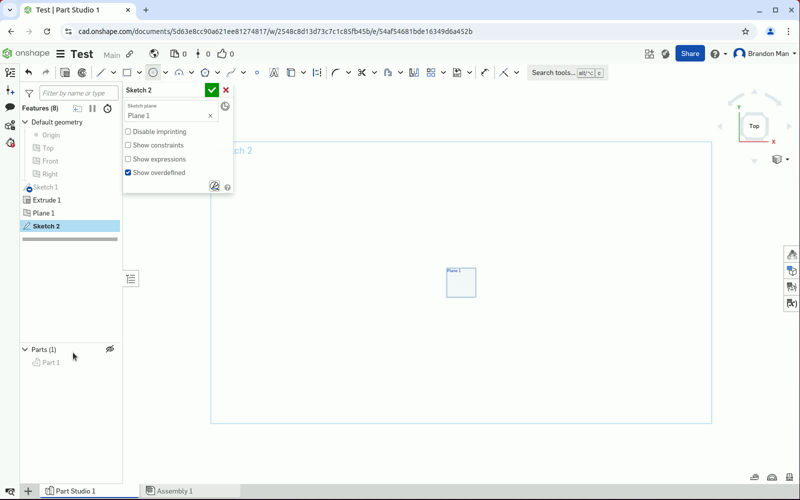
key_down(shift)
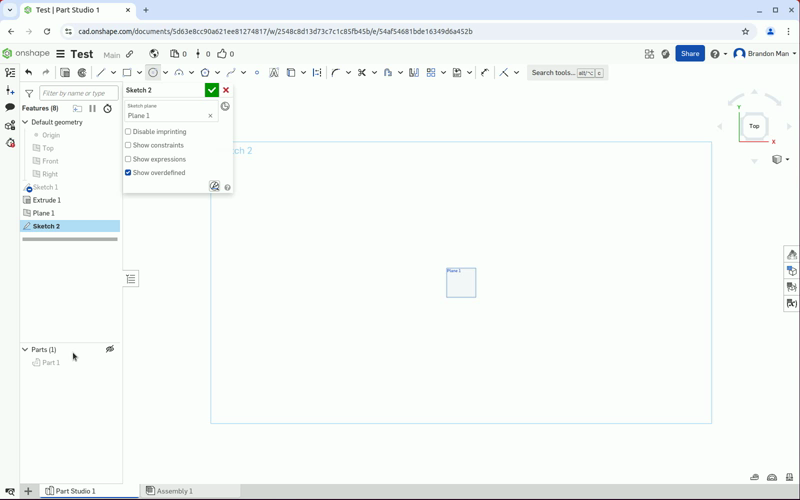
mouse_move(461, 282)
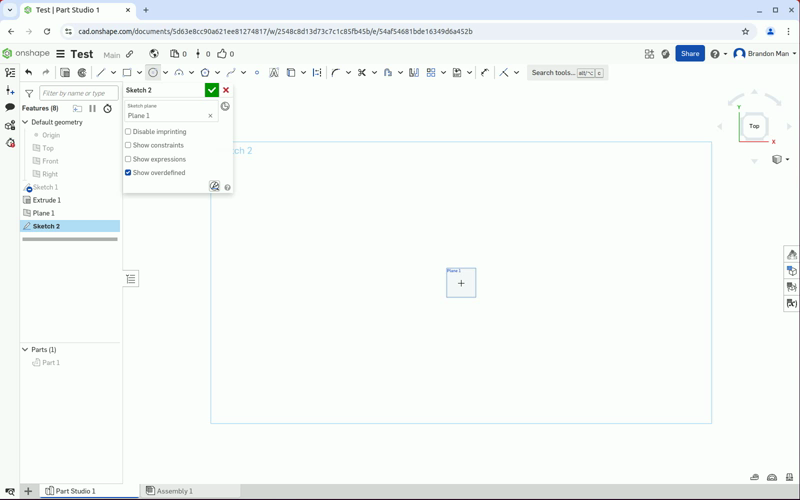
click(461, 282)
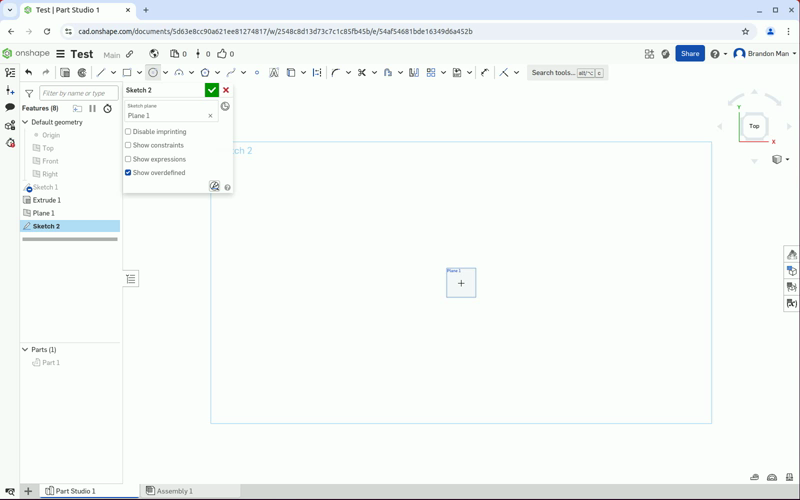
key_up(shift)
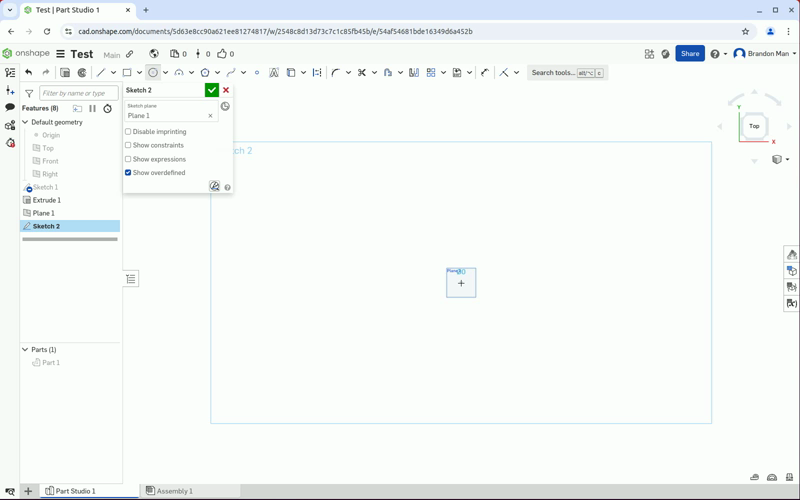
mouse_move(534, 282)
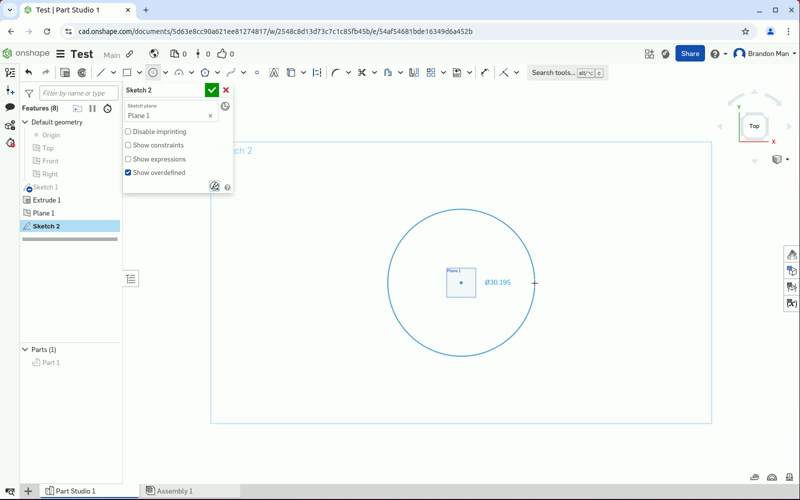
click(534, 282)
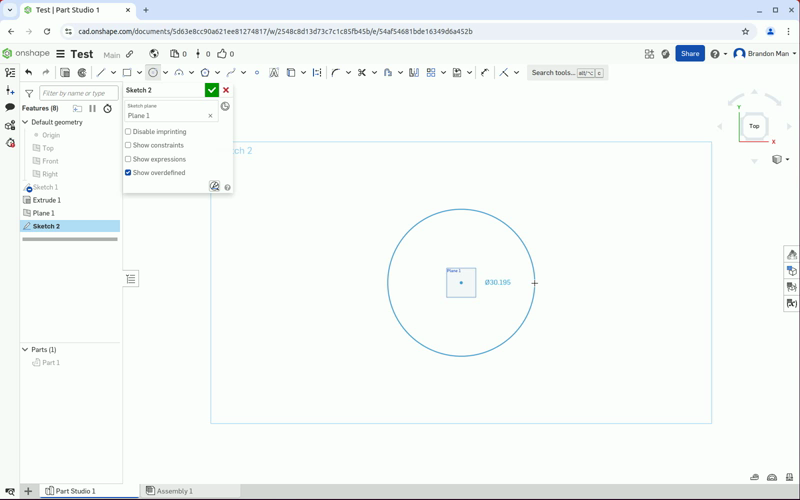
key(esc)
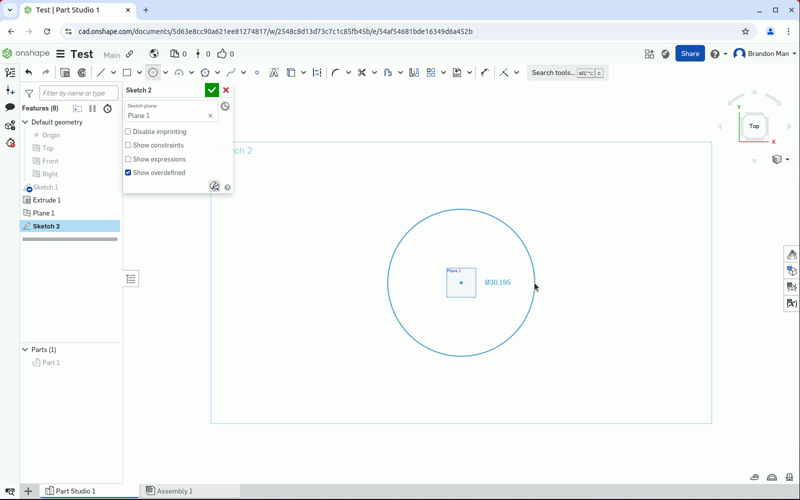
mouse_move(466, 276)
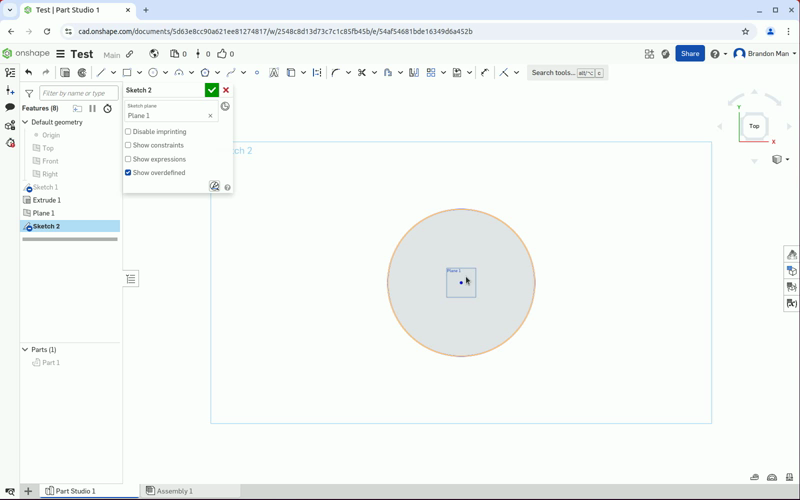
click(466, 276)
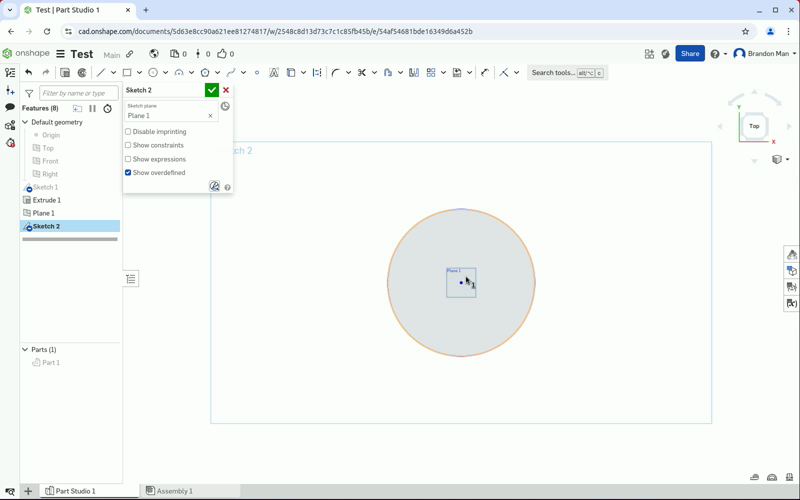
mouse_move(73, 352)
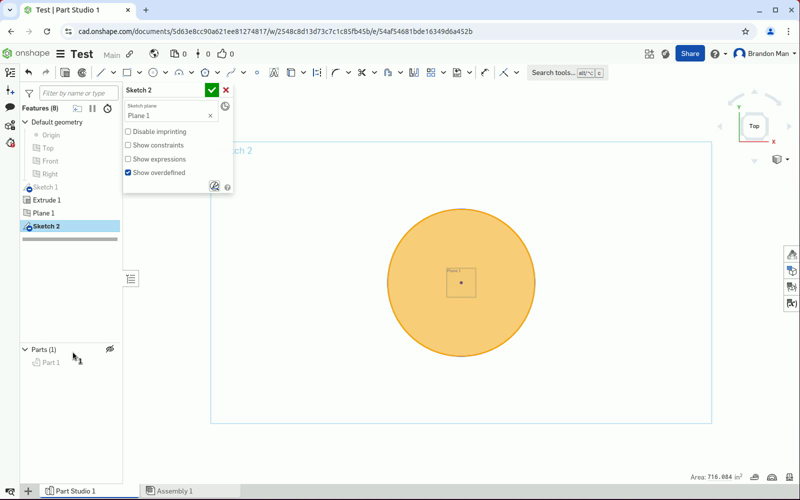
key(shift+y)
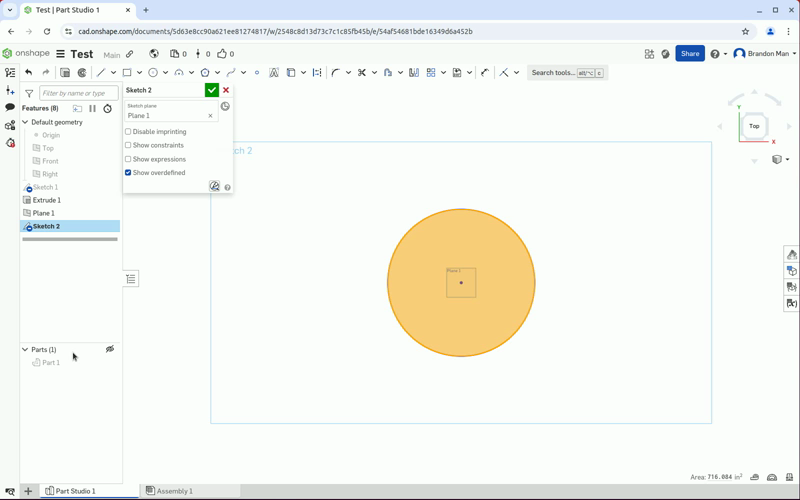
key(shift+e)
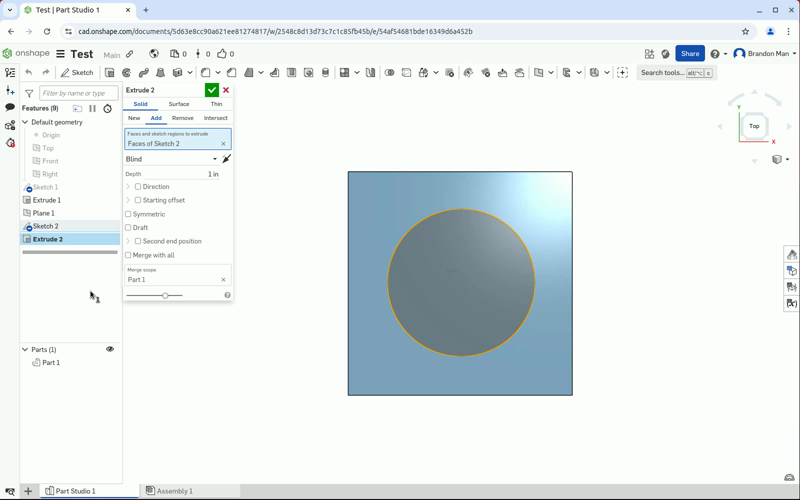
mouse_move(143, 106)
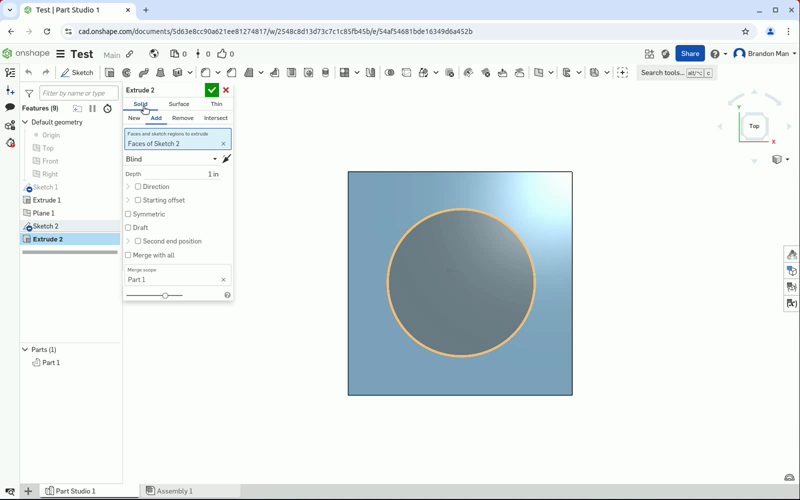
click(143, 106)
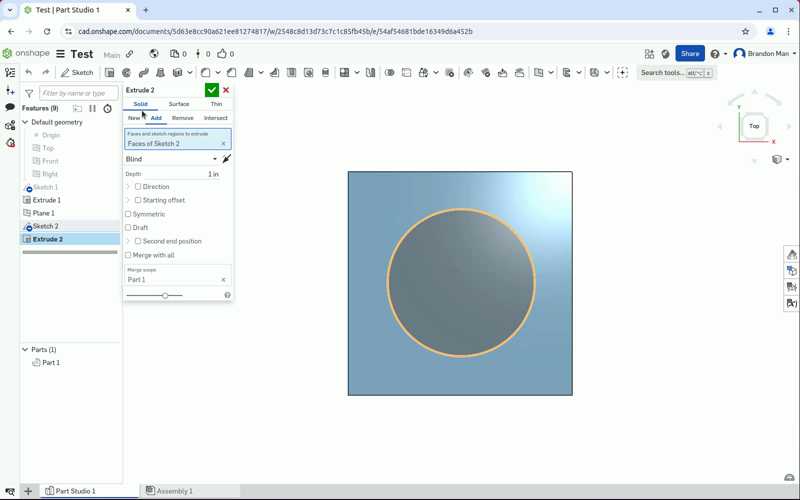
mouse_move(137, 120)
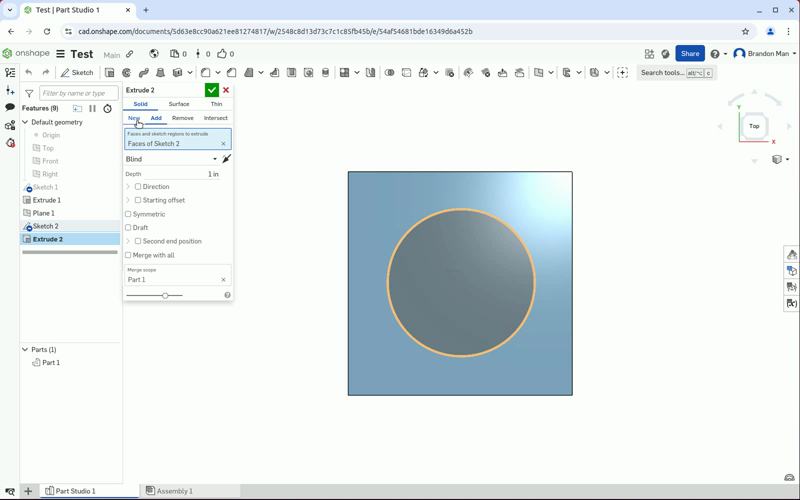
click(137, 120)
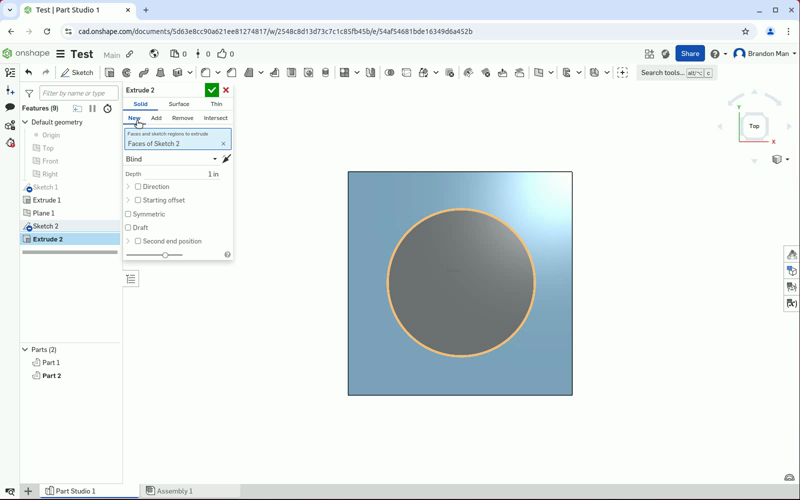
key(tab, 4)
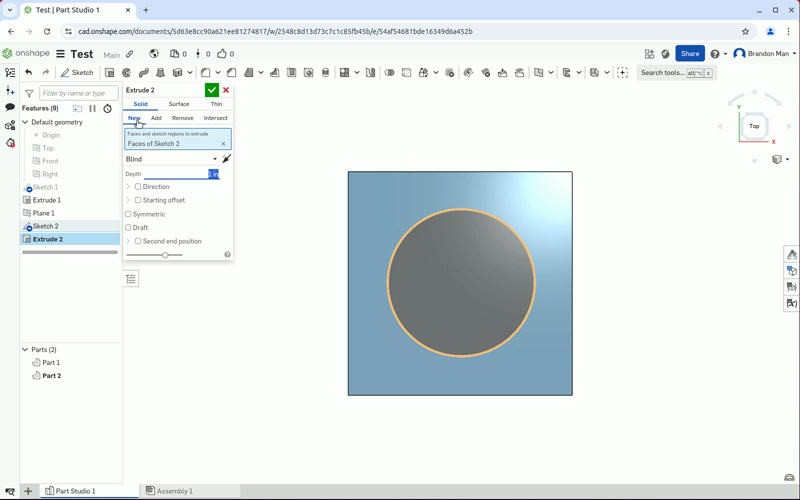
text(-2.407)
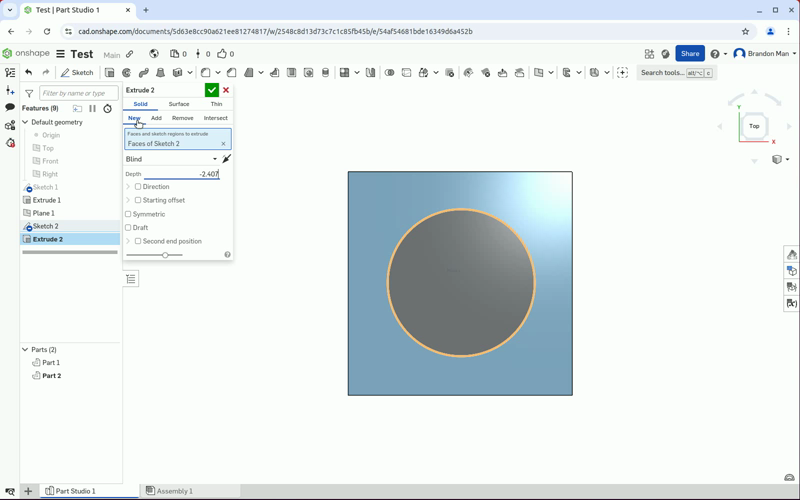
key(enter)
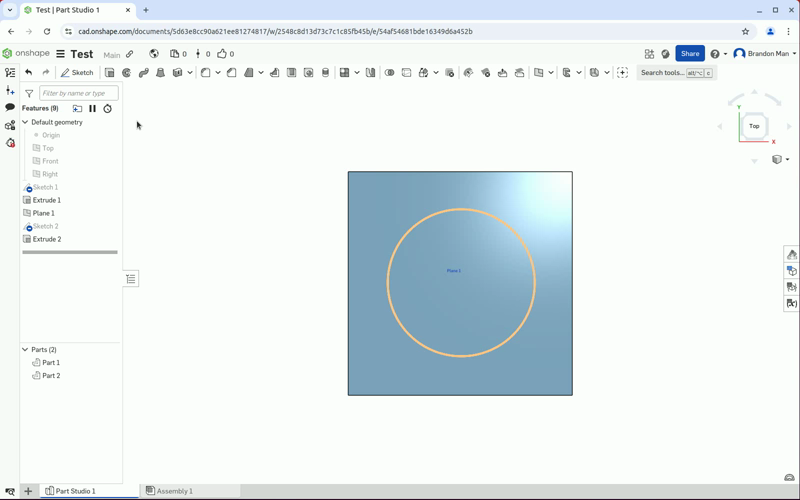
key(shift+h)
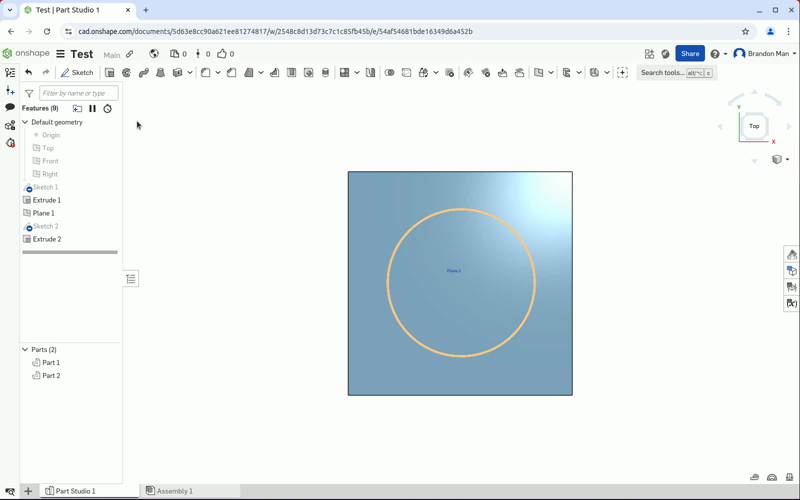
key(shift+h)
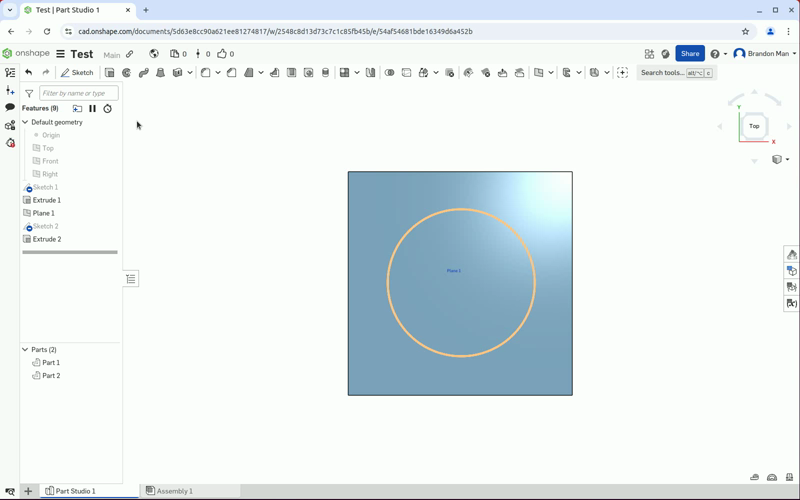
key(shift+7)
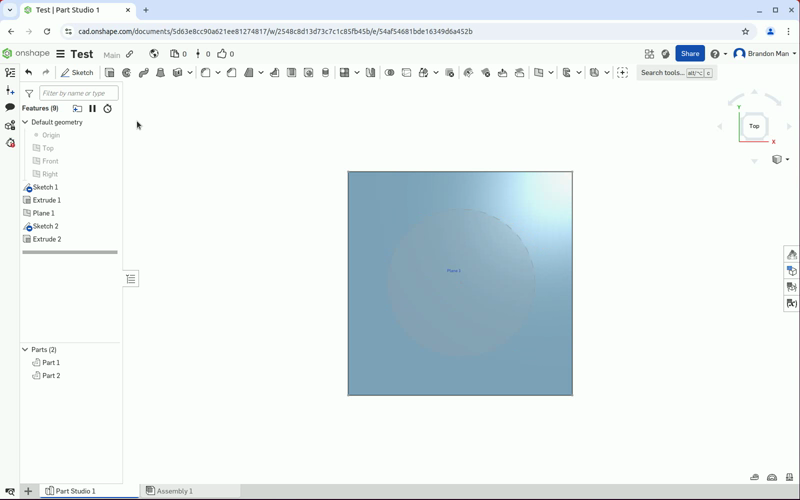
key(up, 3)
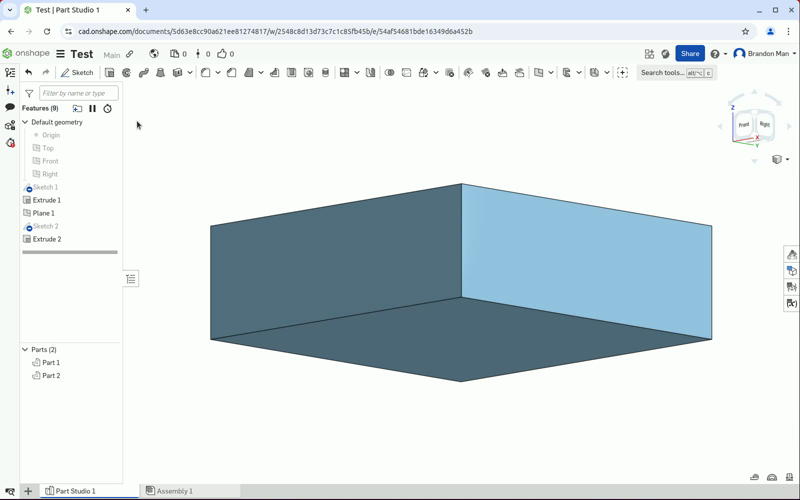
key(left, 3)
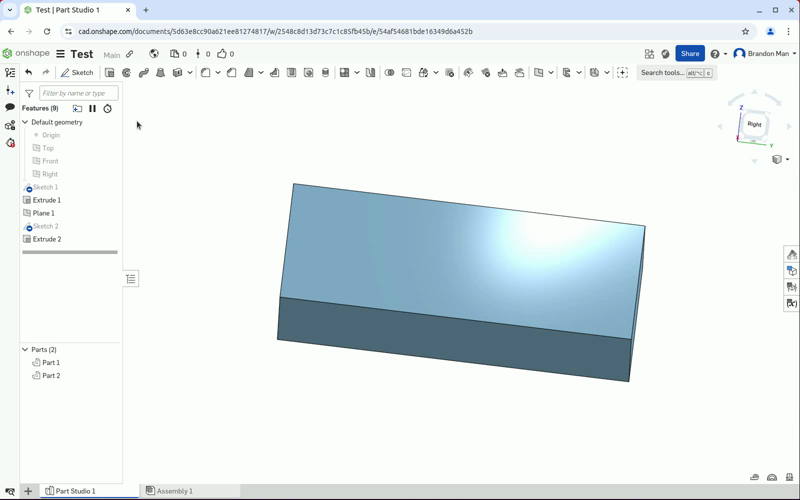
key(right, 3)
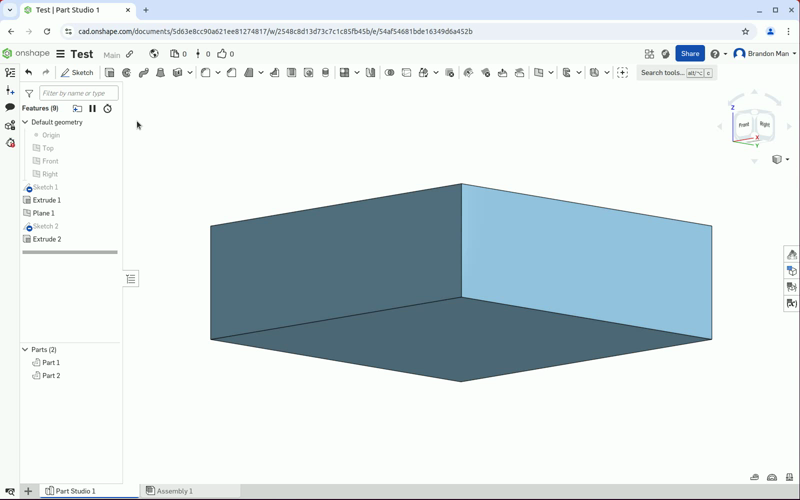
key(down, 3)
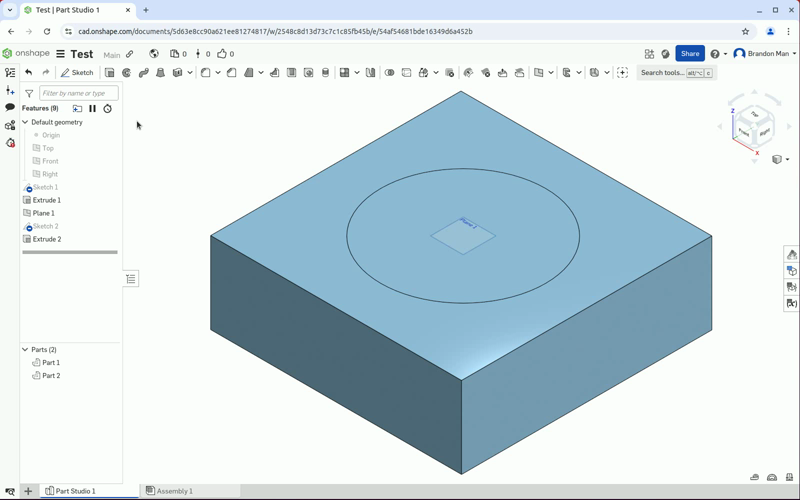
mouse_move(73, 189)
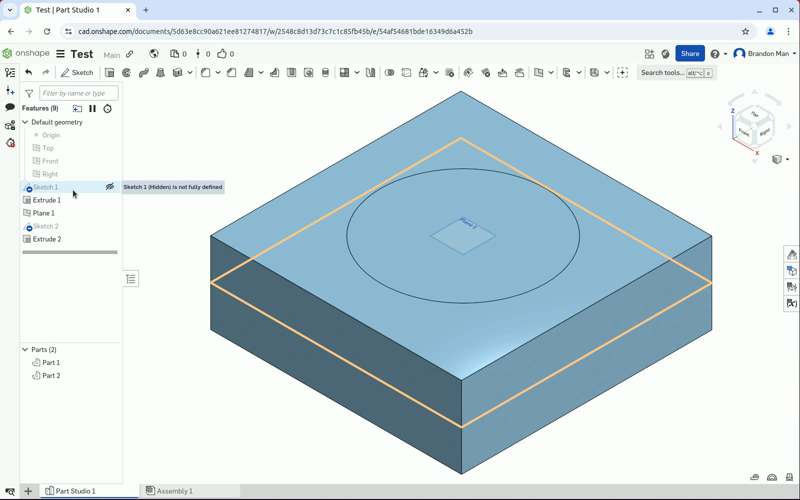
click(73, 189)